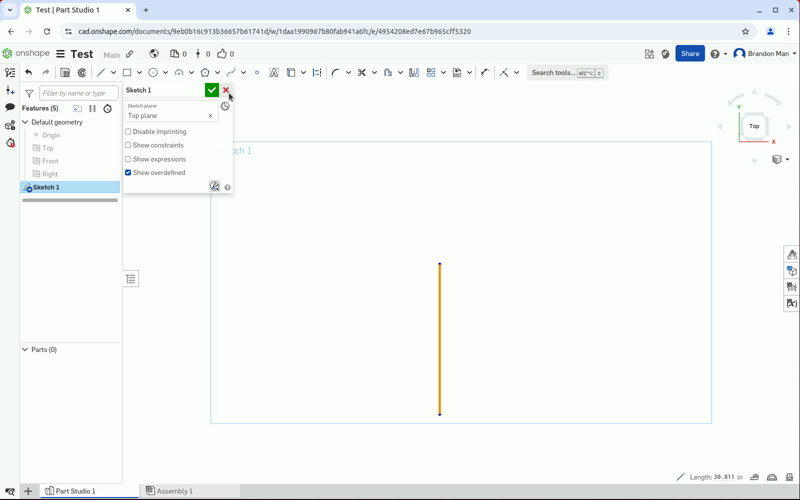
key(shift+h)
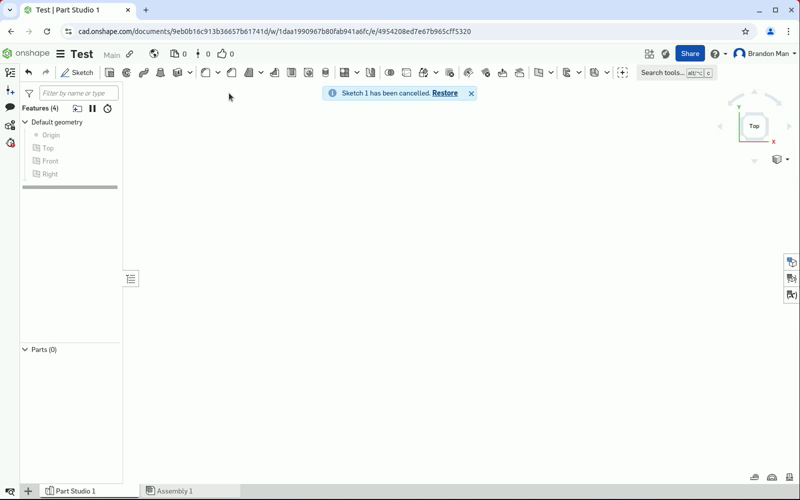
mouse_move(73, 352)
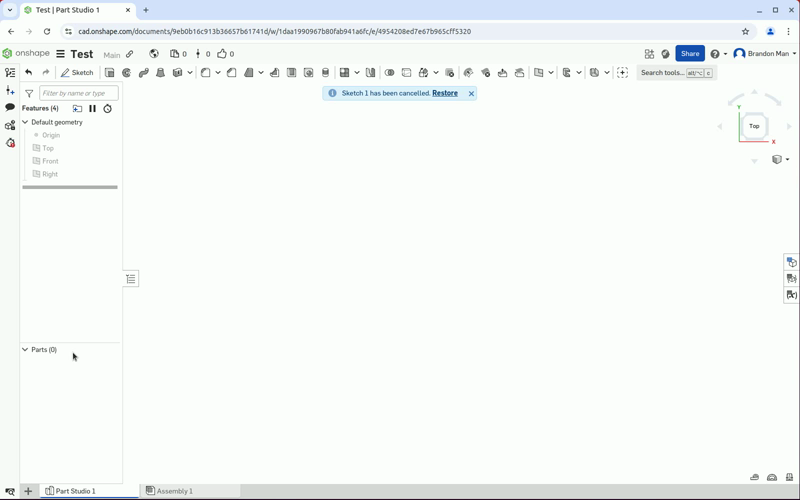
key(y)
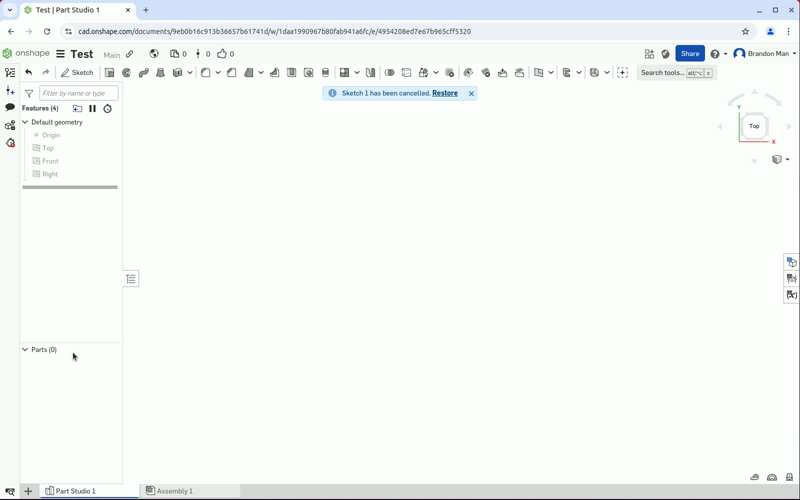
key(shift+p)
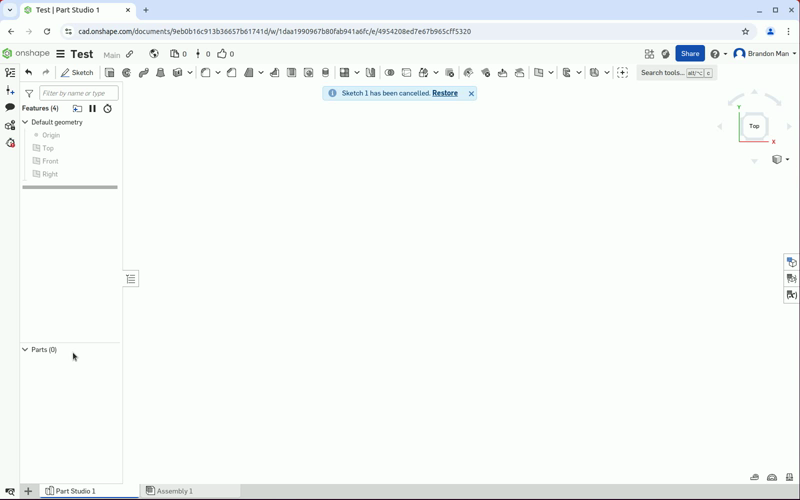
key(space)
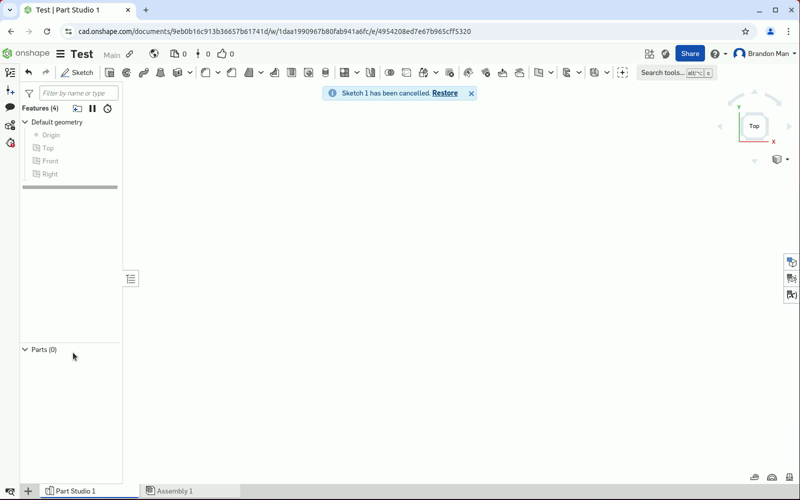
key_down(shift)
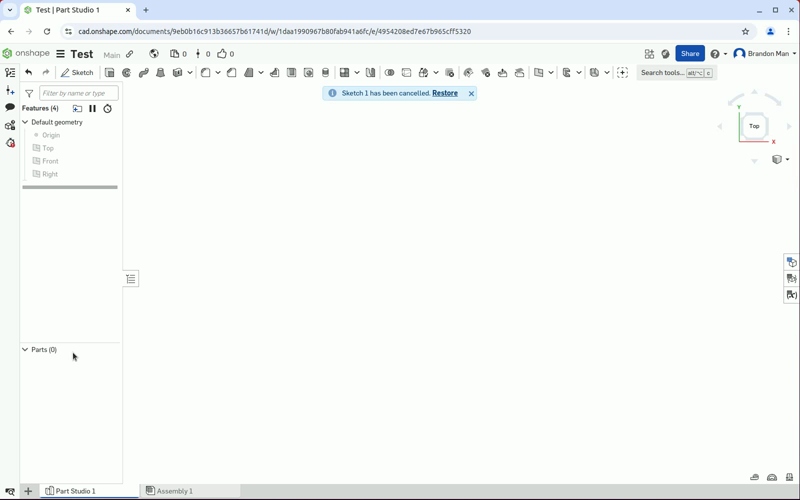
key(up)
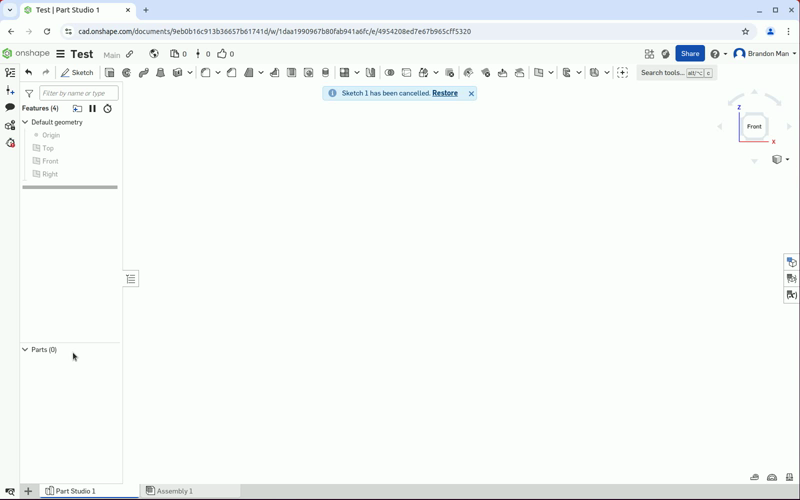
key_up(shift)
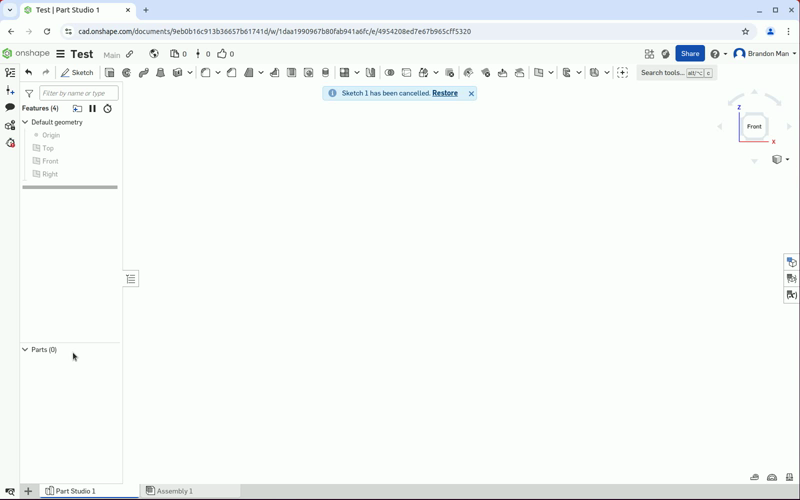
key(space)
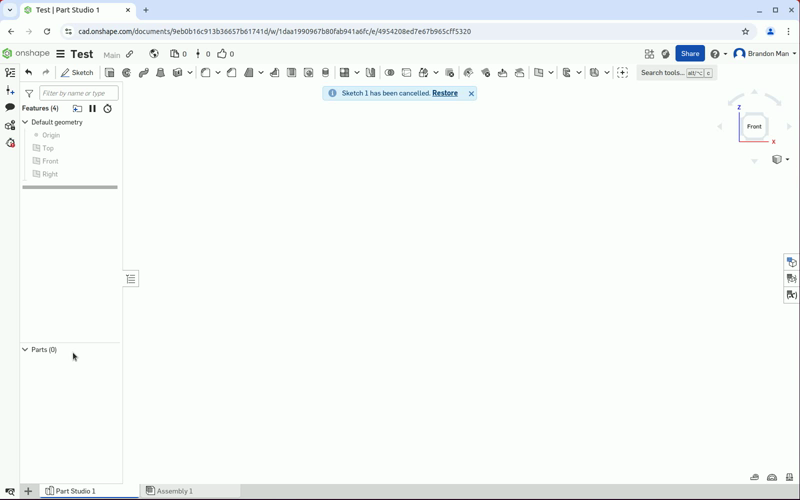
key_down(shift)
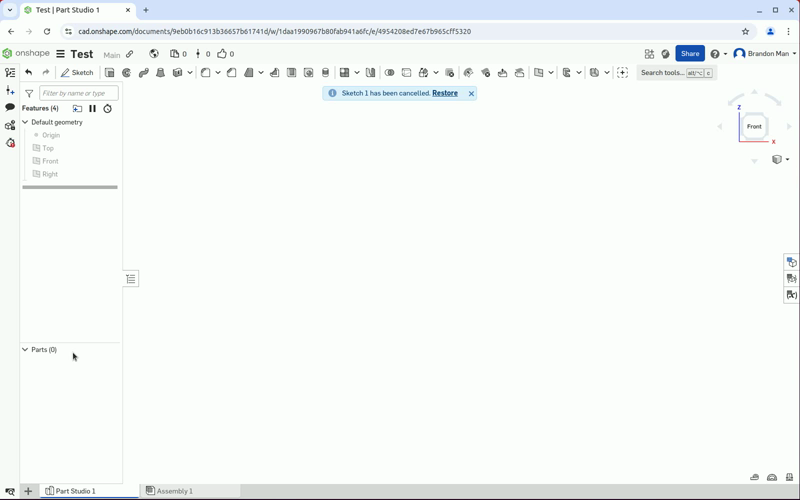
key(left)
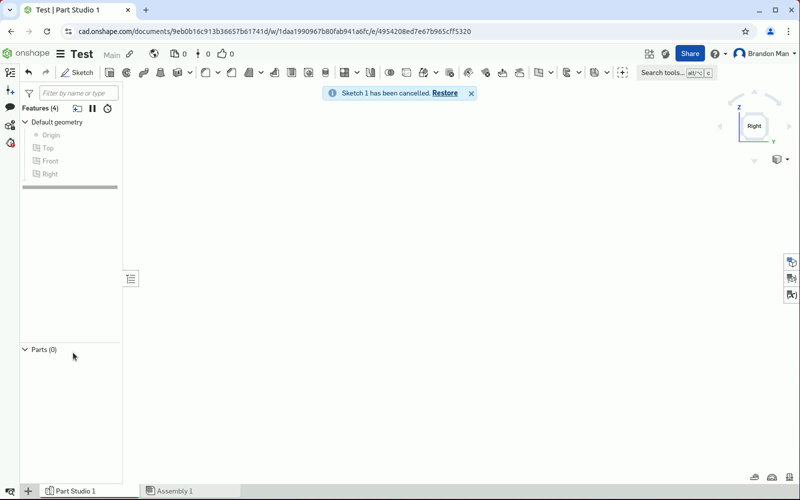
key_up(shift)
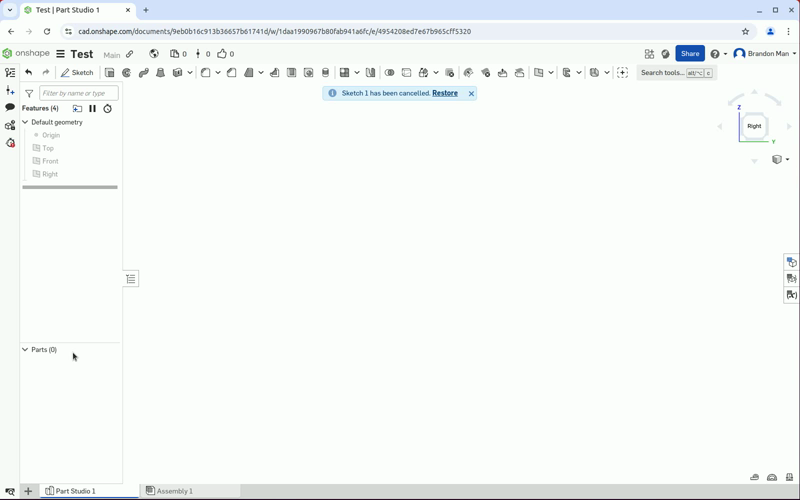
mouse_move(73, 352)
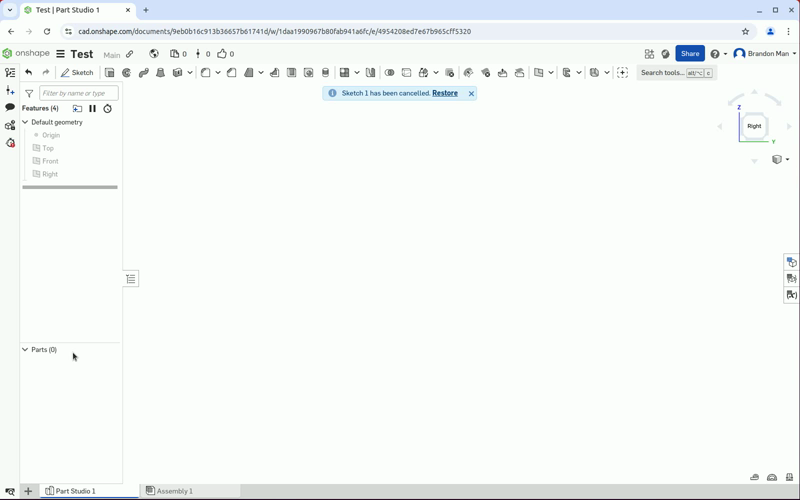
key(shift+y)
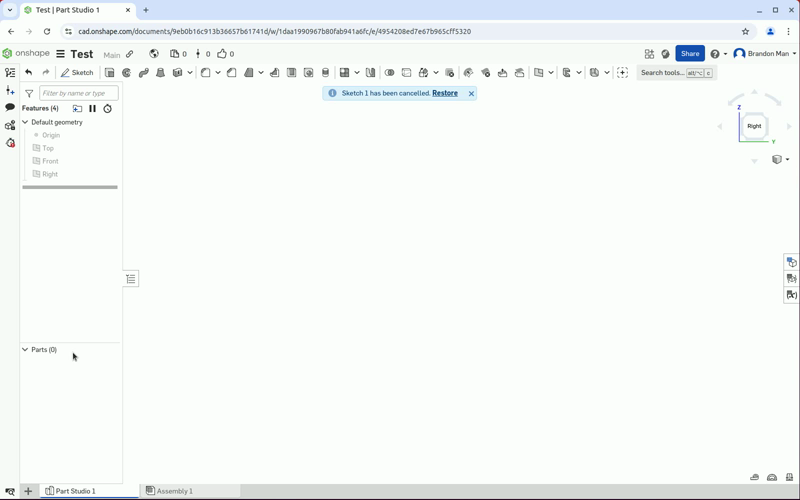
key(shift+s)
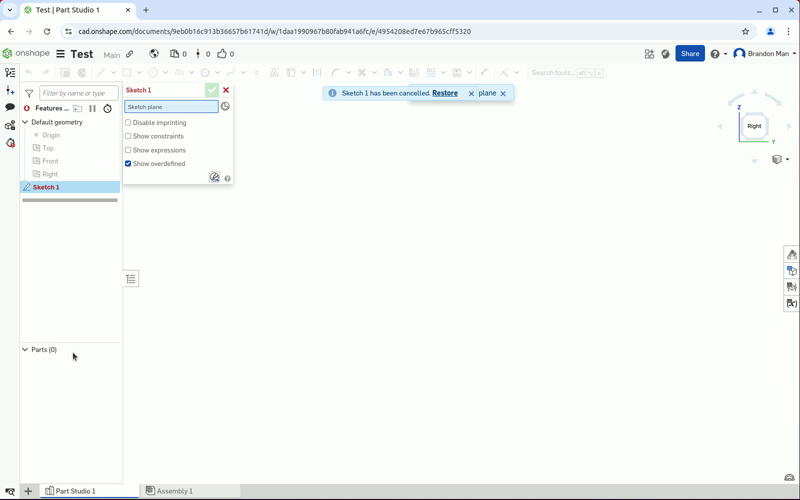
mouse_move(73, 176)
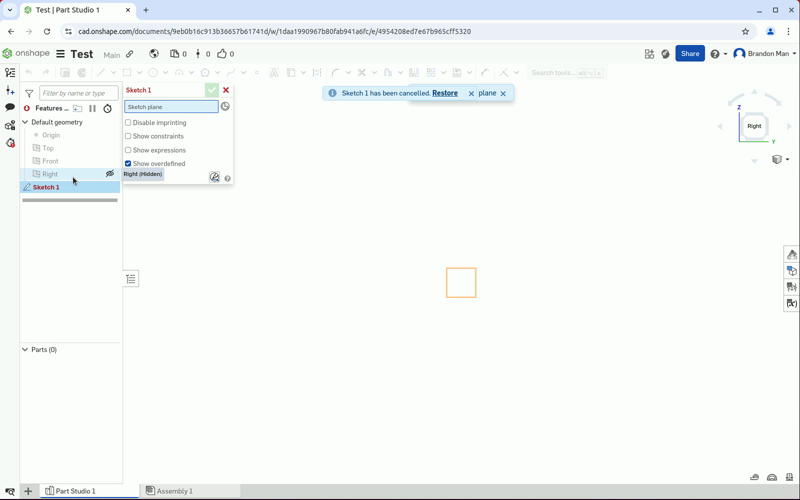
click(73, 176)
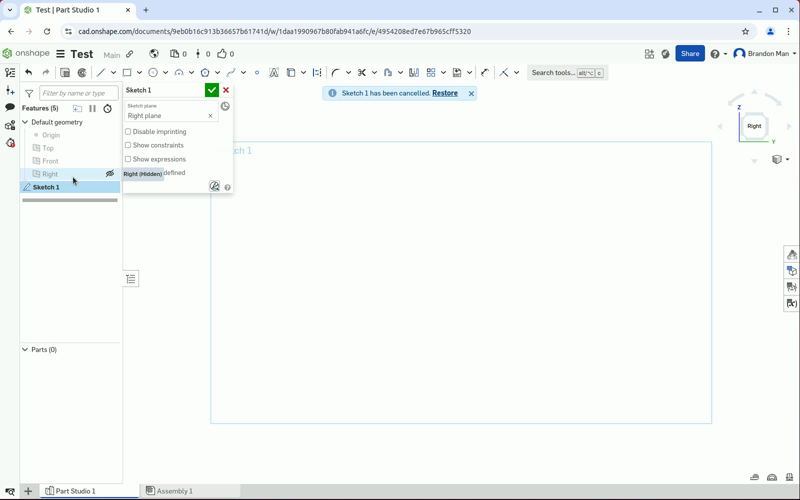
mouse_move(73, 352)
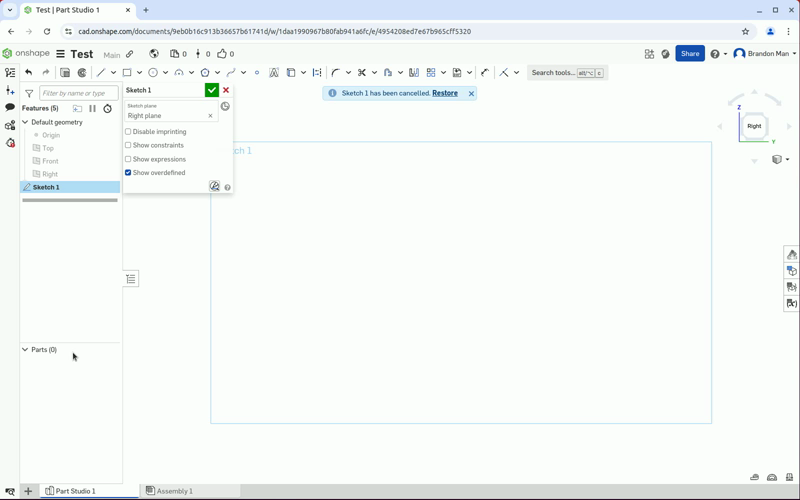
key(y)
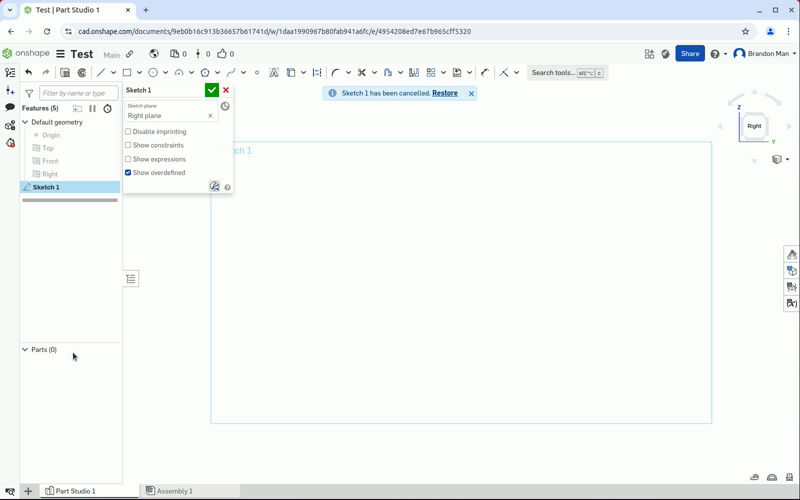
key(c)
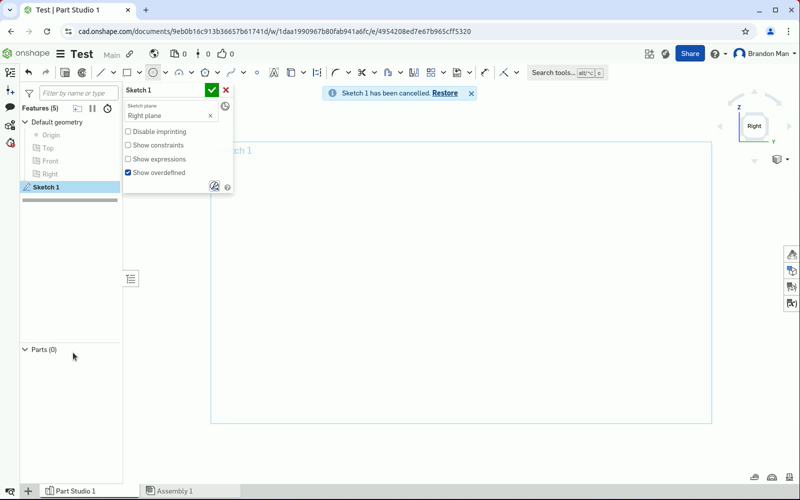
key_down(shift)
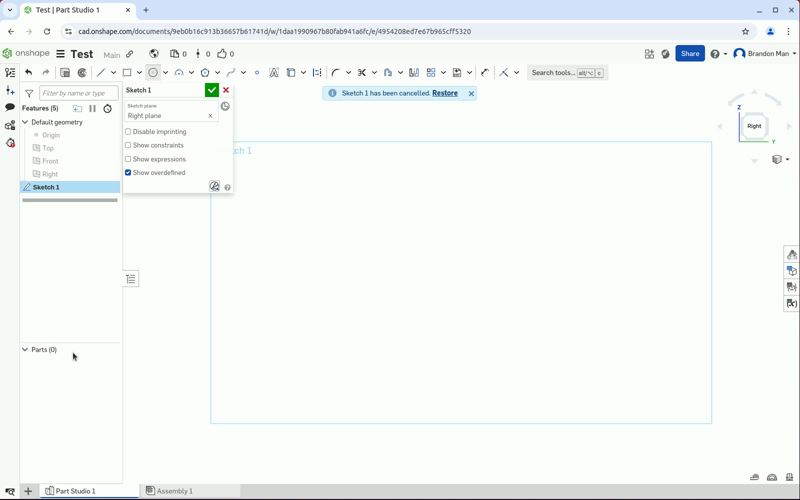
mouse_move(357, 195)
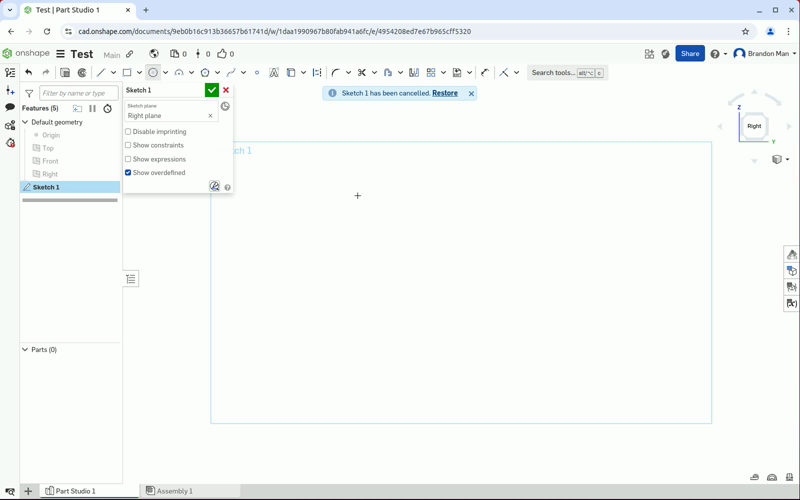
click(357, 195)
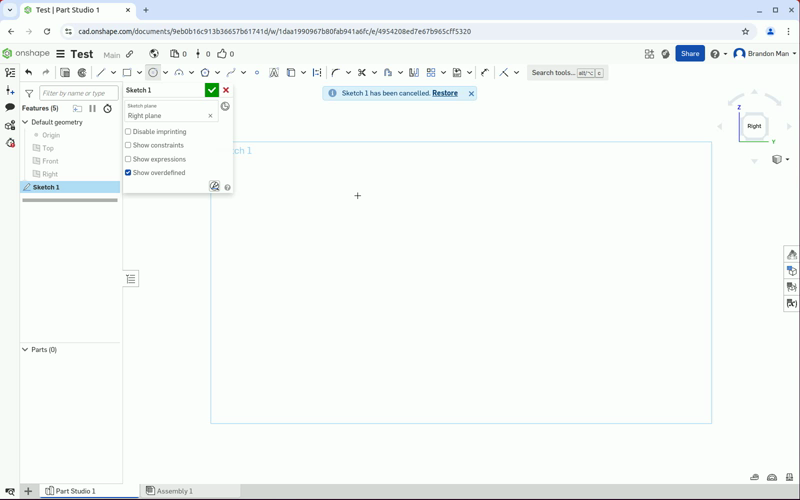
key_up(shift)
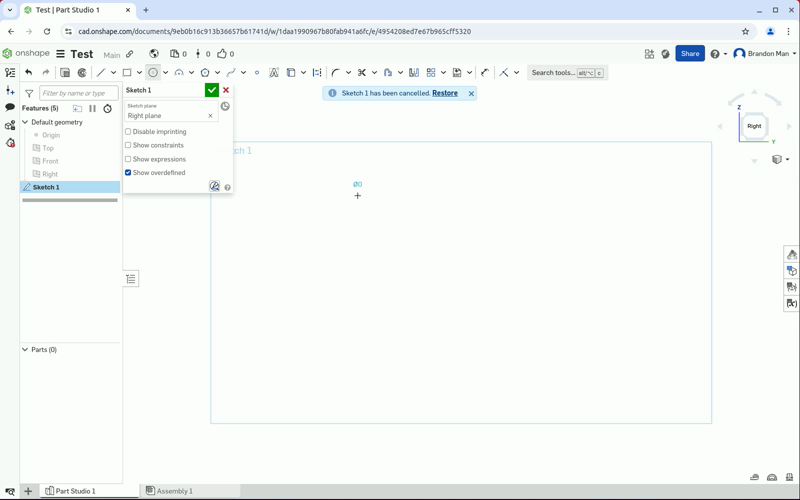
mouse_move(366, 195)
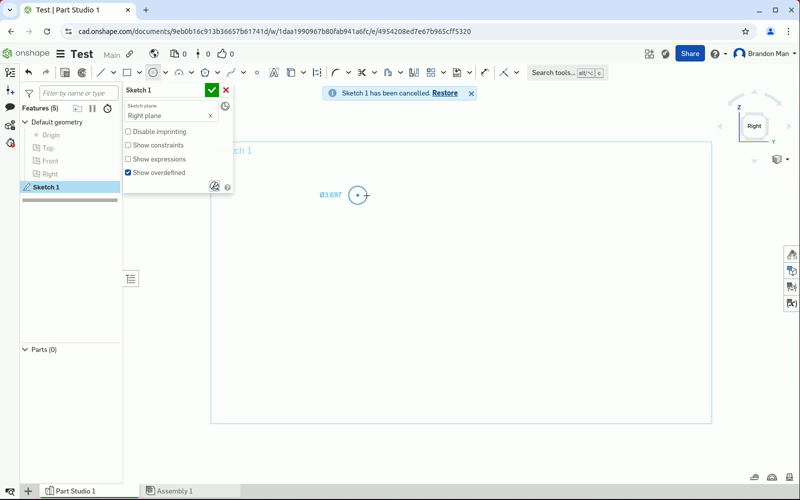
click(366, 195)
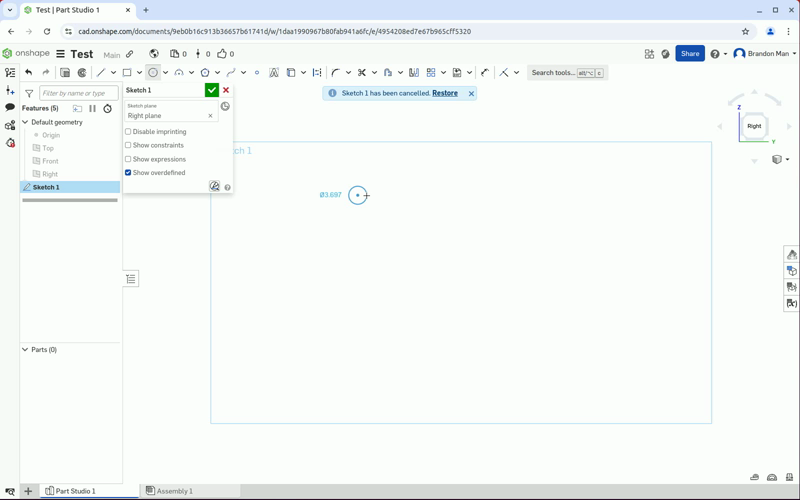
key(esc)
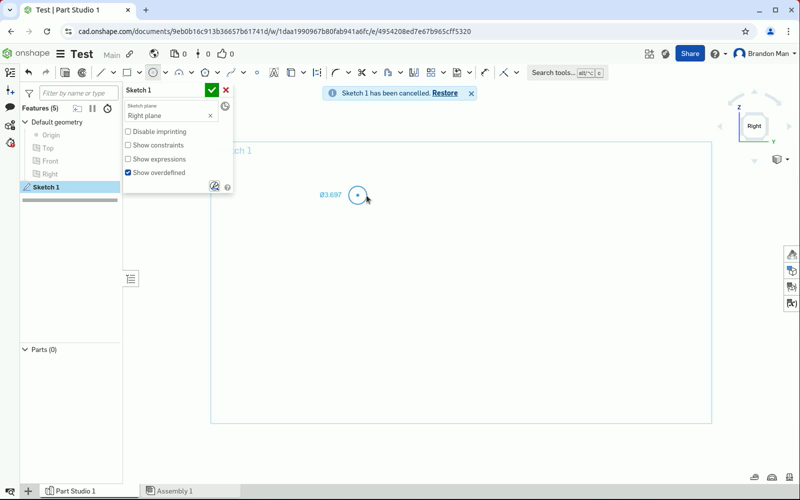
mouse_move(356, 188)
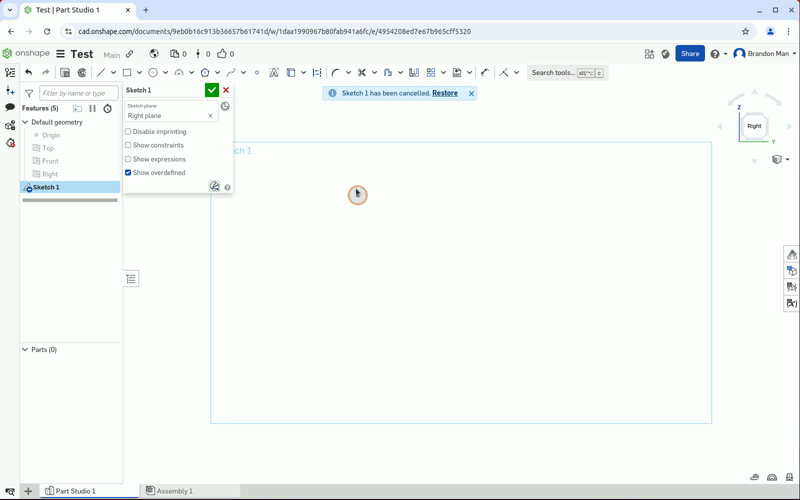
scroll(6)
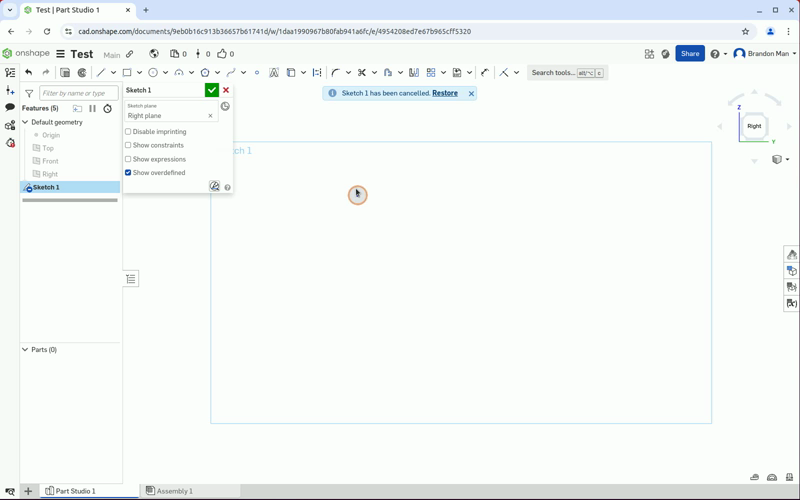
scroll(6)
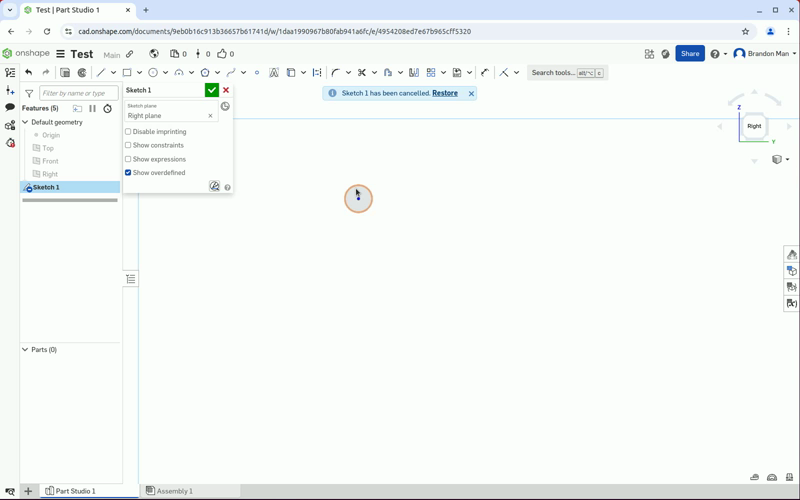
scroll(6)
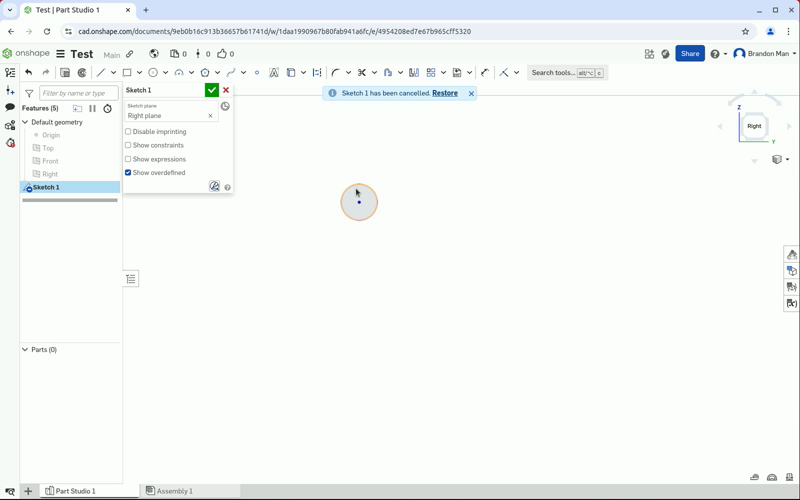
scroll(6)
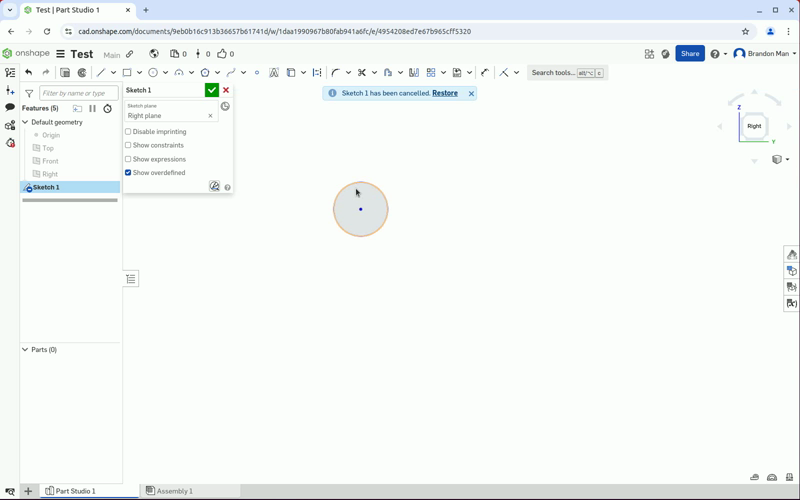
scroll(6)
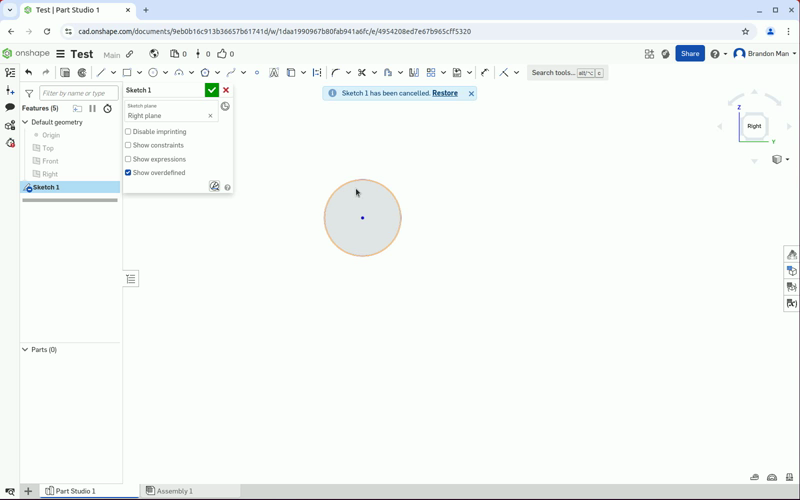
scroll(6)
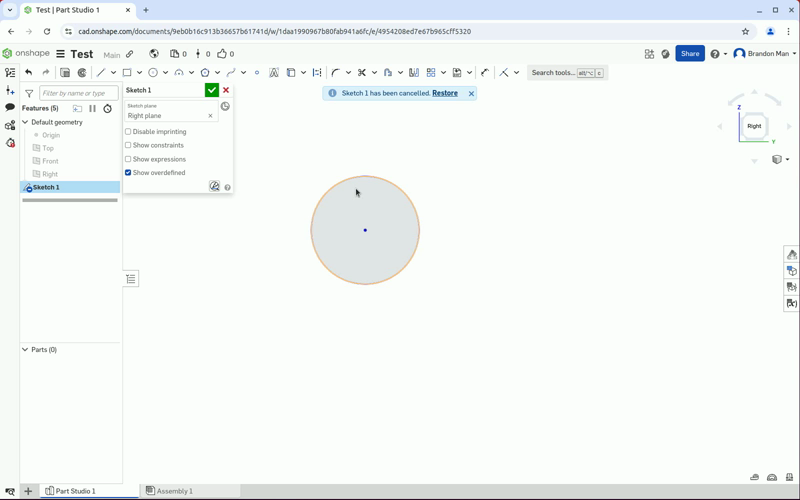
scroll(6)
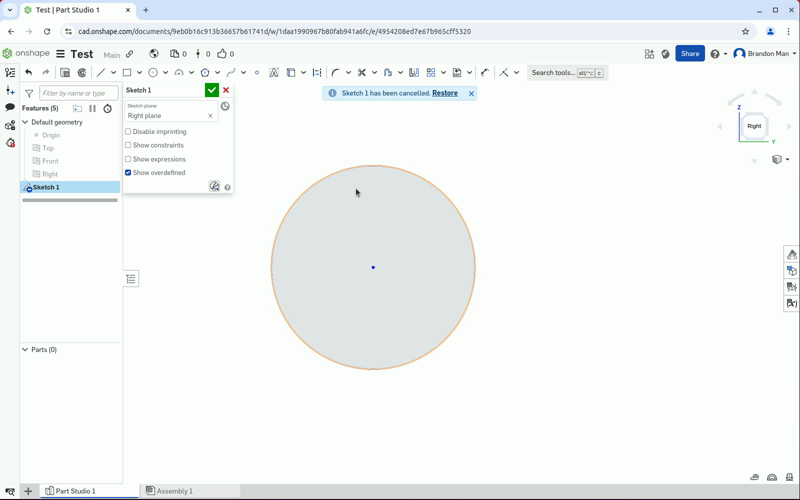
click(356, 188)
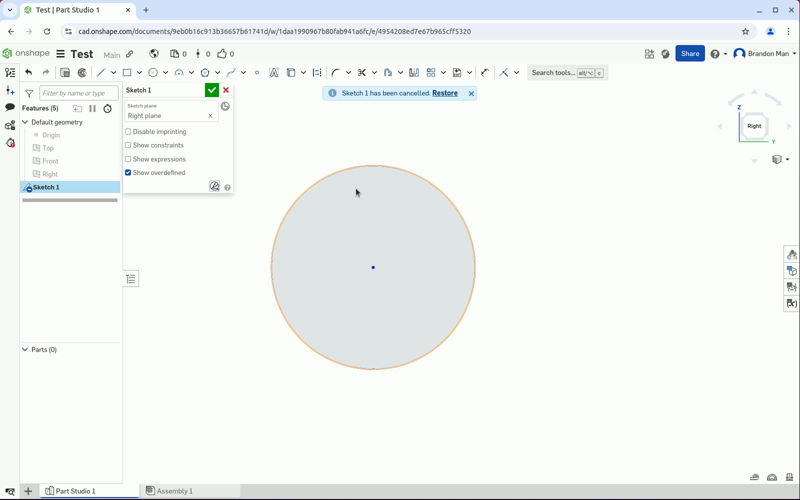
scroll(-6)
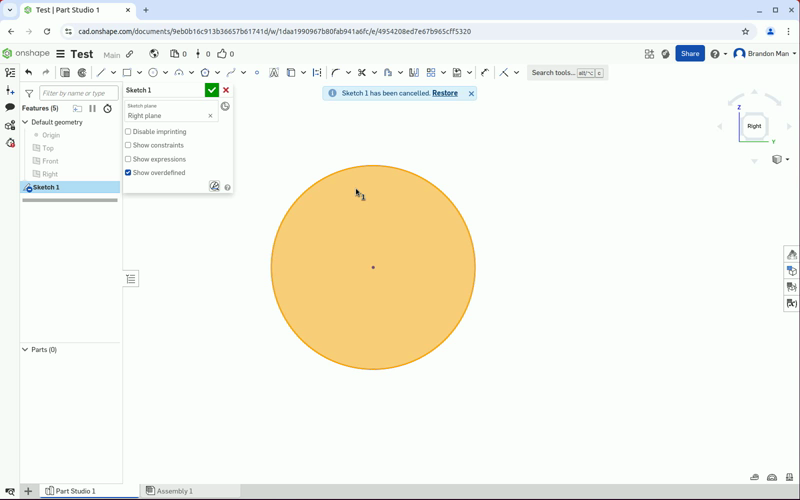
scroll(-6)
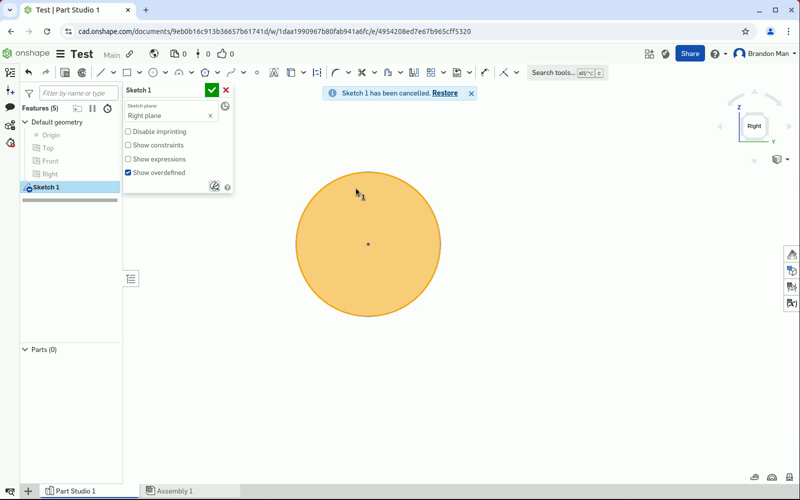
scroll(-6)
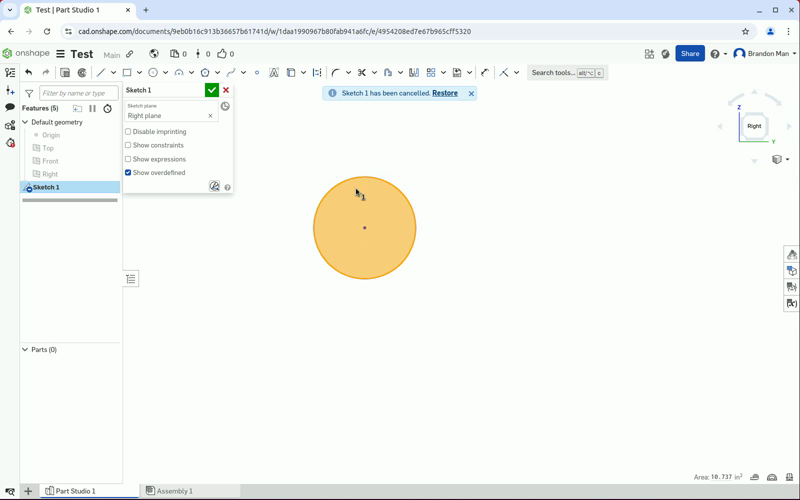
scroll(-6)
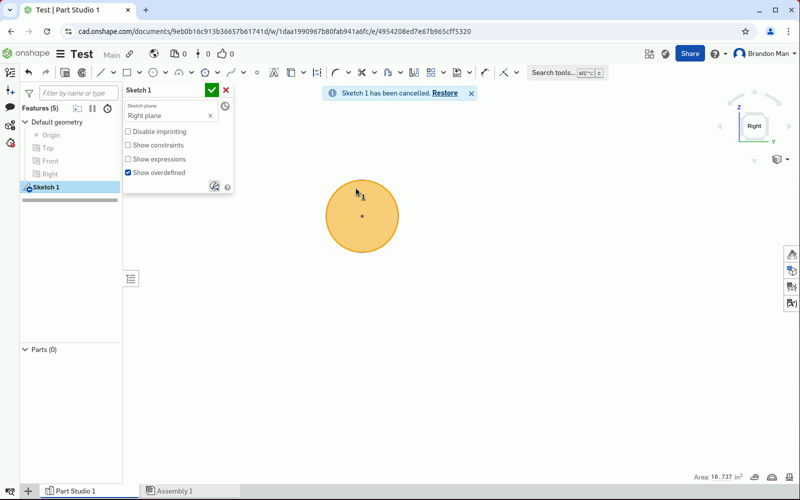
scroll(-6)
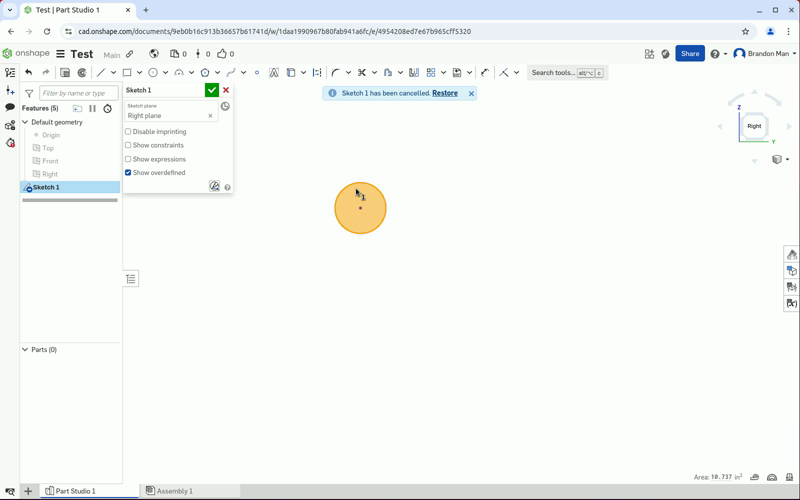
scroll(-6)
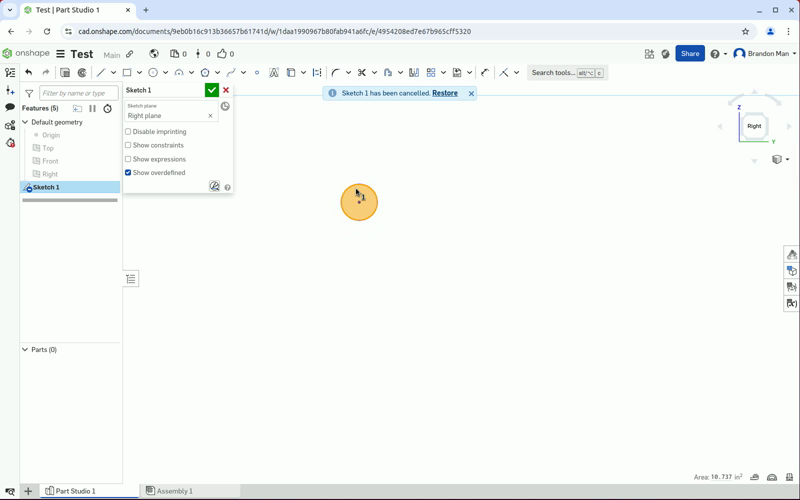
scroll(-6)
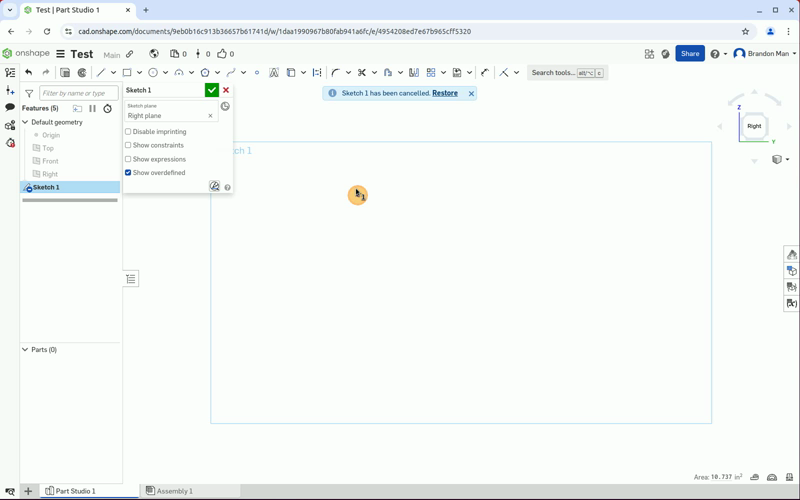
mouse_move(73, 352)
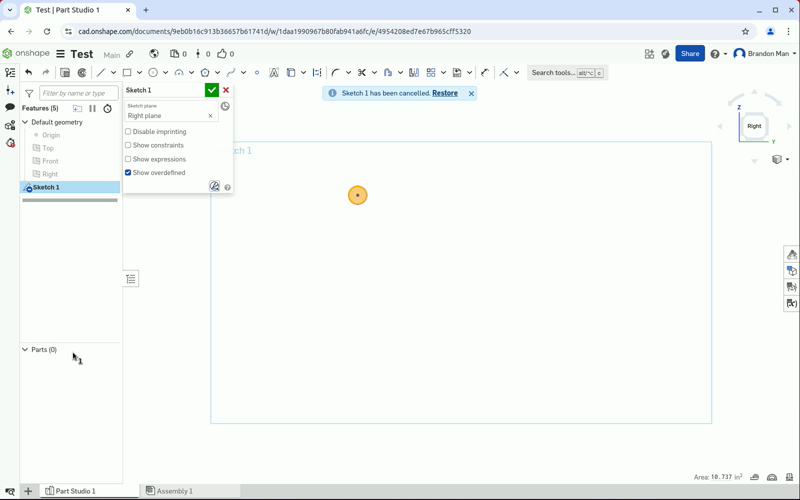
key(shift+y)
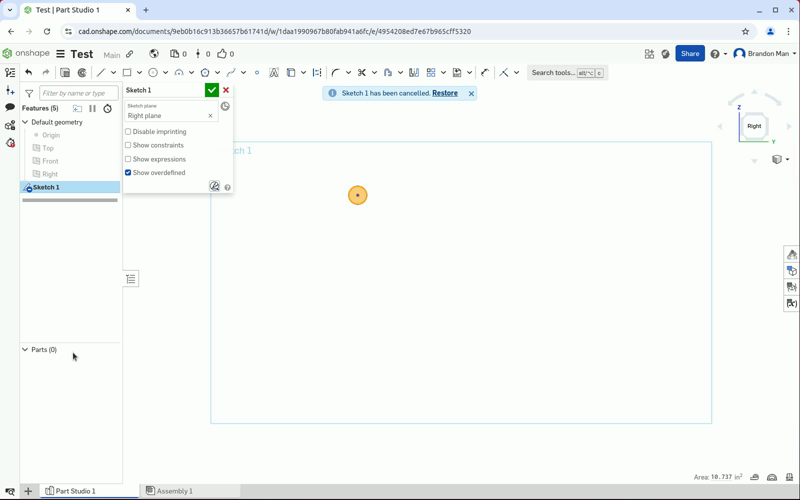
key(shift+e)
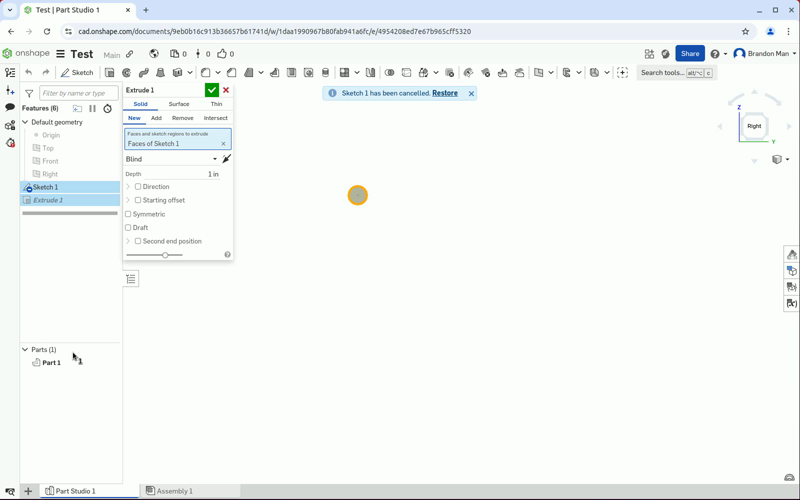
mouse_move(143, 106)
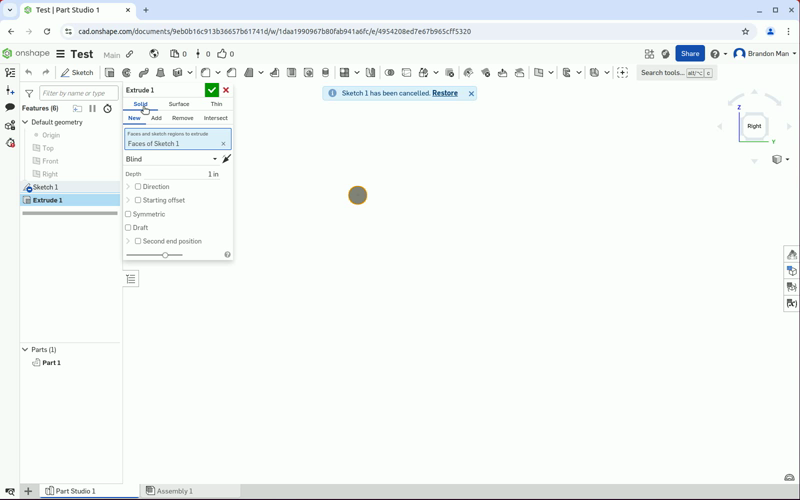
click(143, 106)
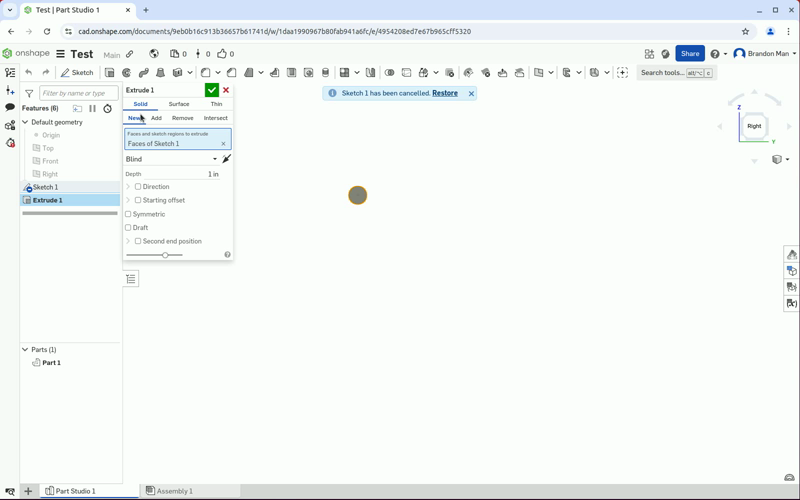
mouse_move(137, 120)
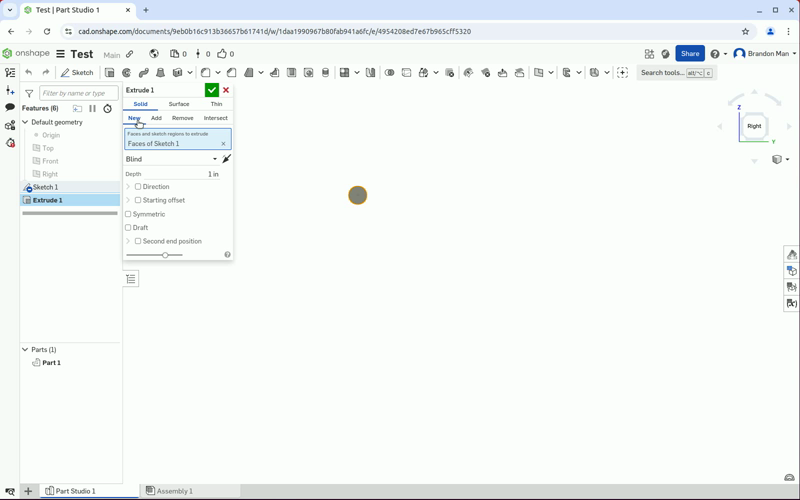
click(137, 120)
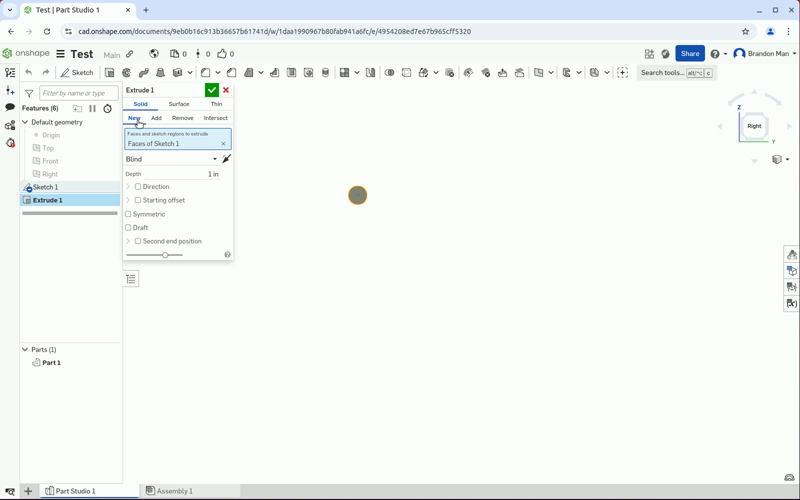
key(tab, 4)
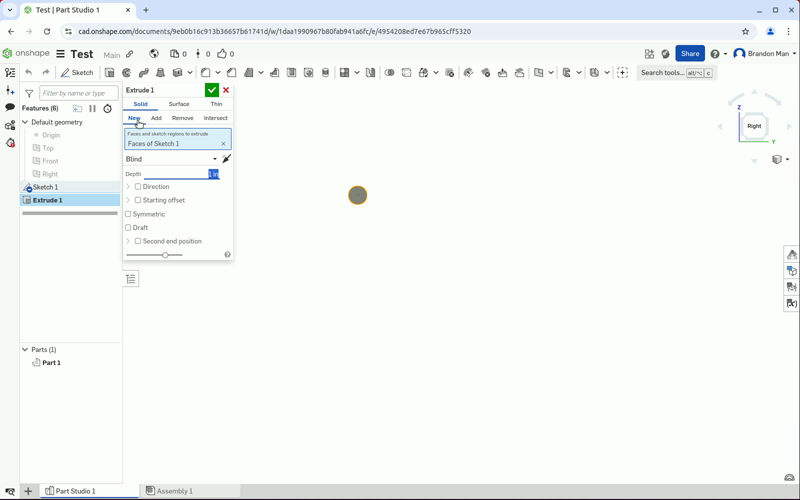
text(12.517)
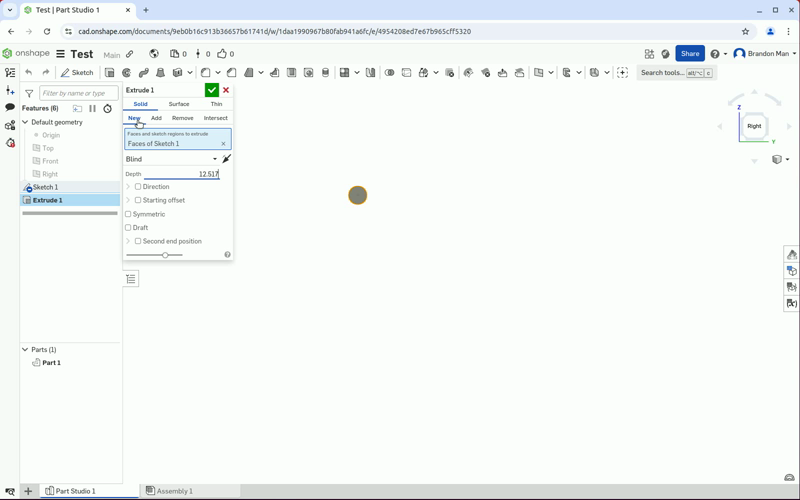
key(enter)
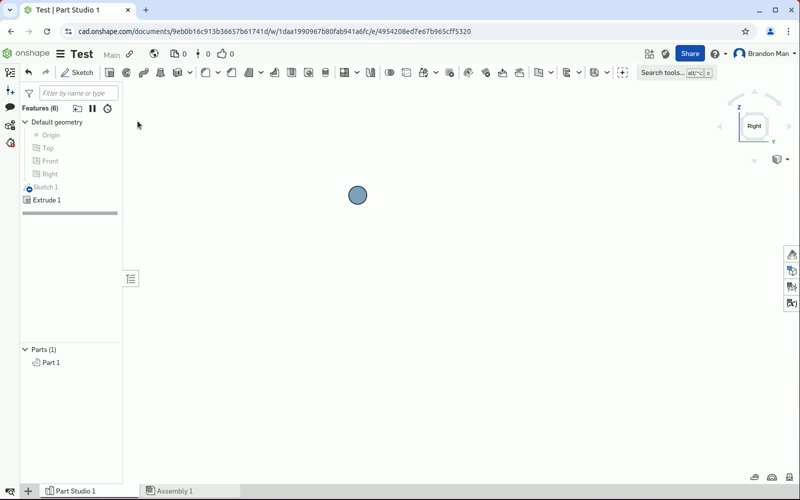
key(shift+h)
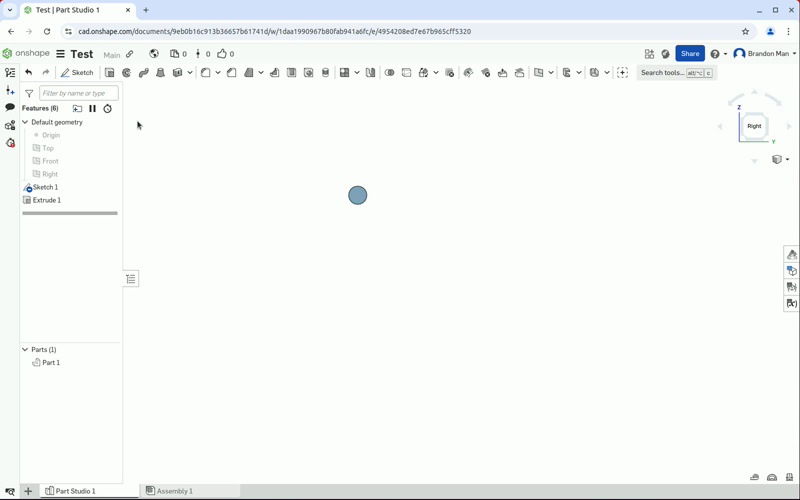
key(shift+h)
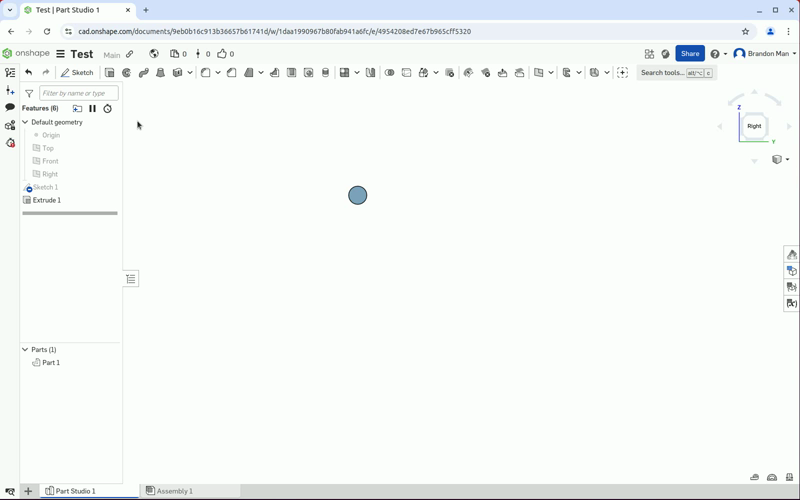
mouse_move(73, 189)
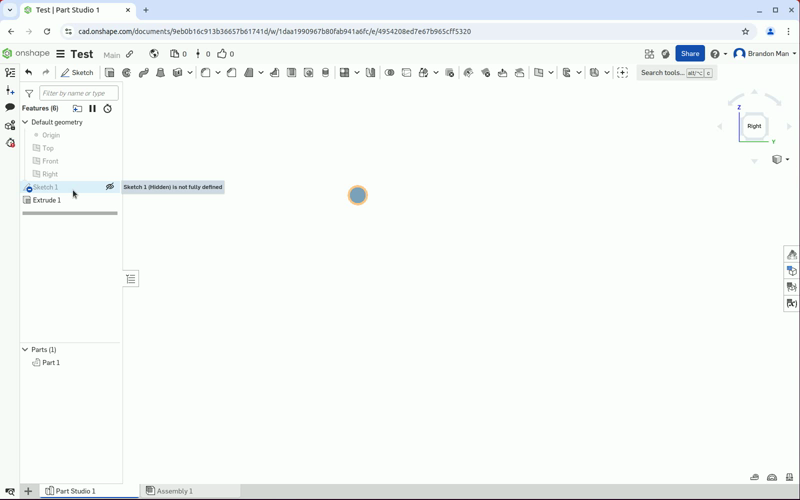
click(73, 189)
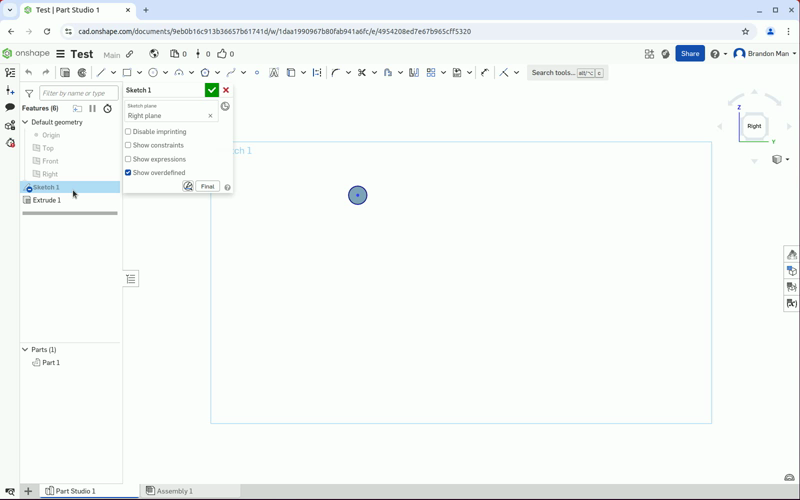
mouse_move(229, 92)
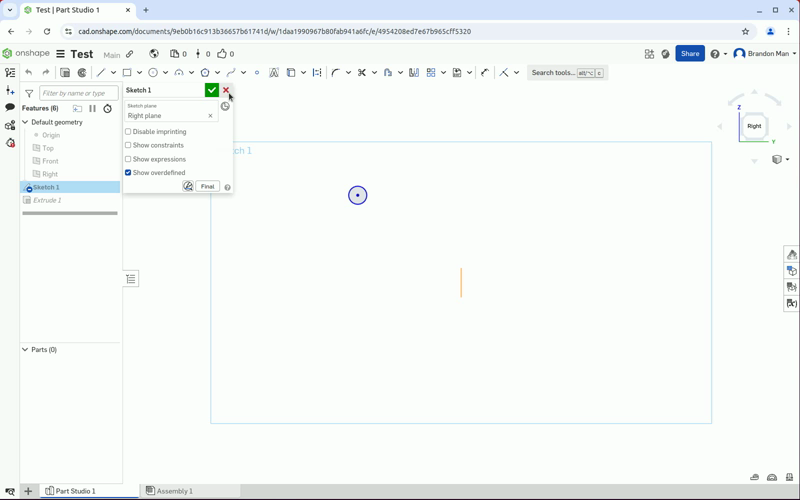
click(229, 92)
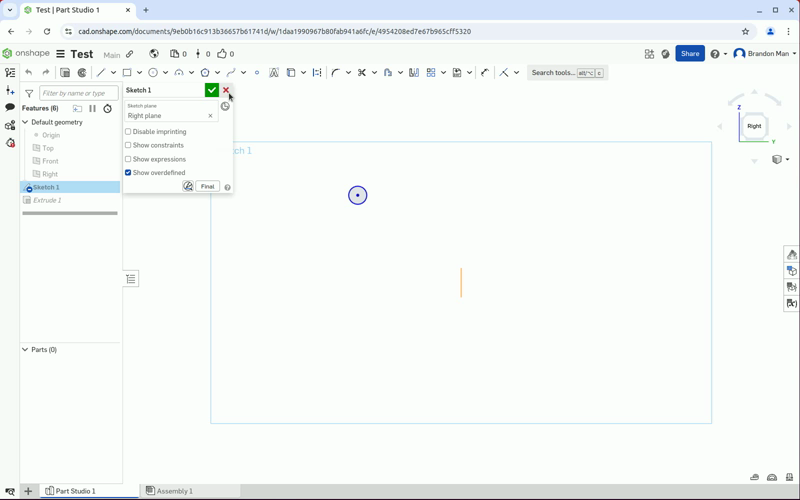
key(shift+s)
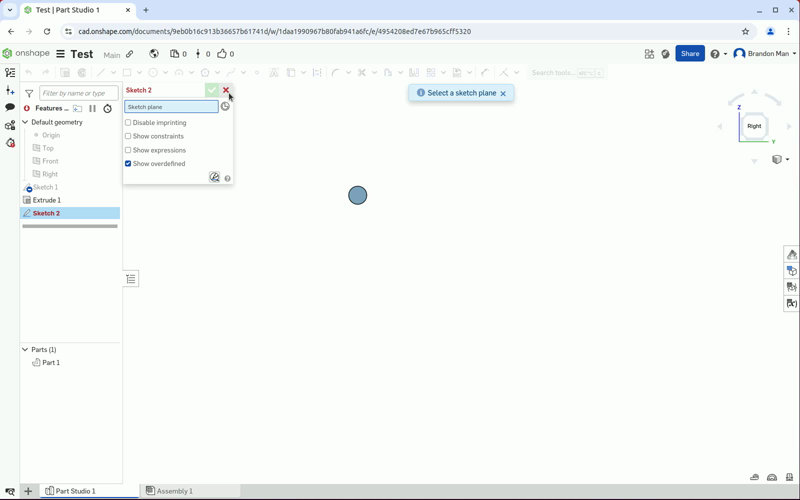
mouse_move(73, 176)
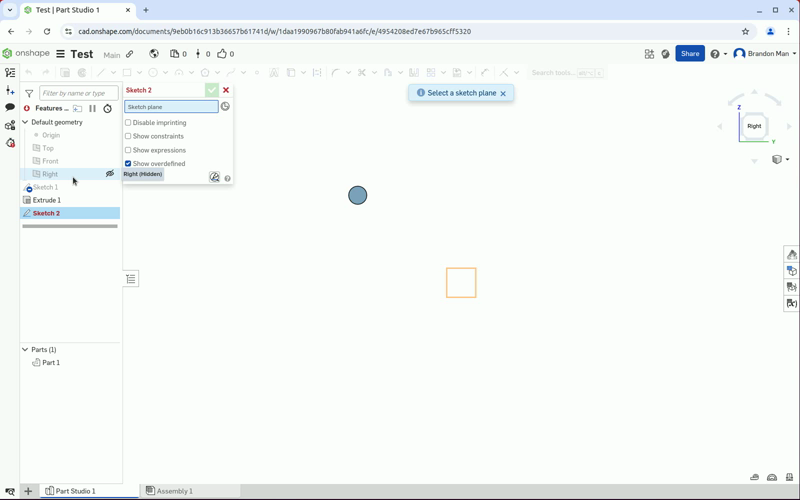
click(73, 176)
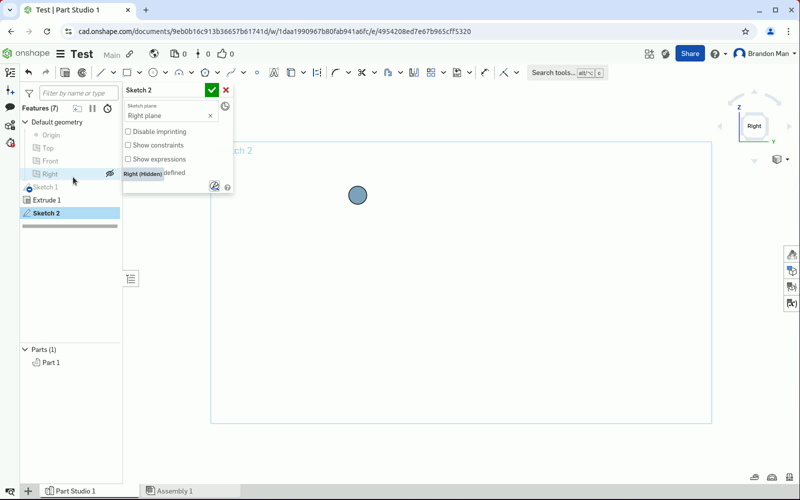
mouse_move(73, 352)
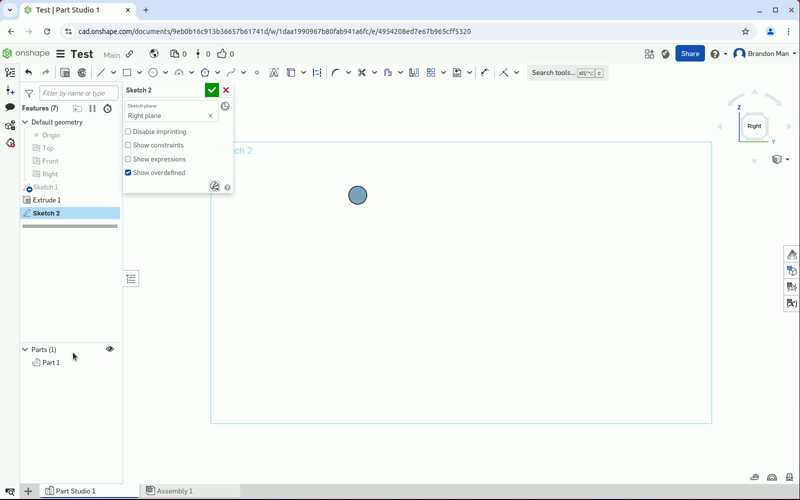
key(y)
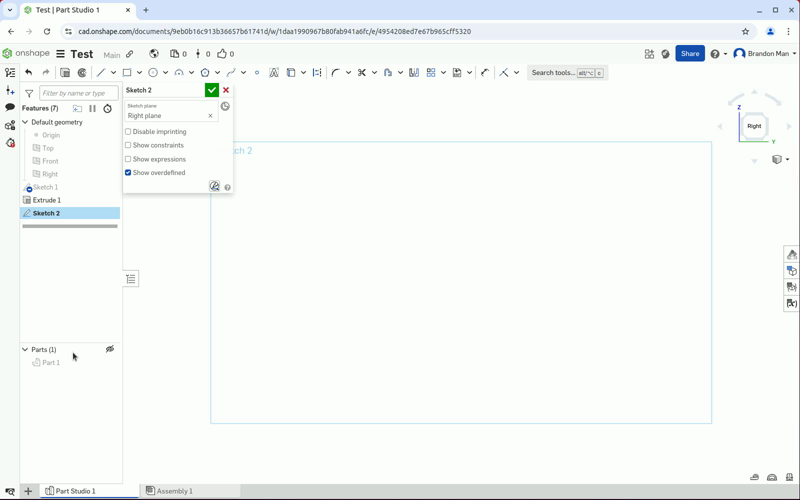
key(c)
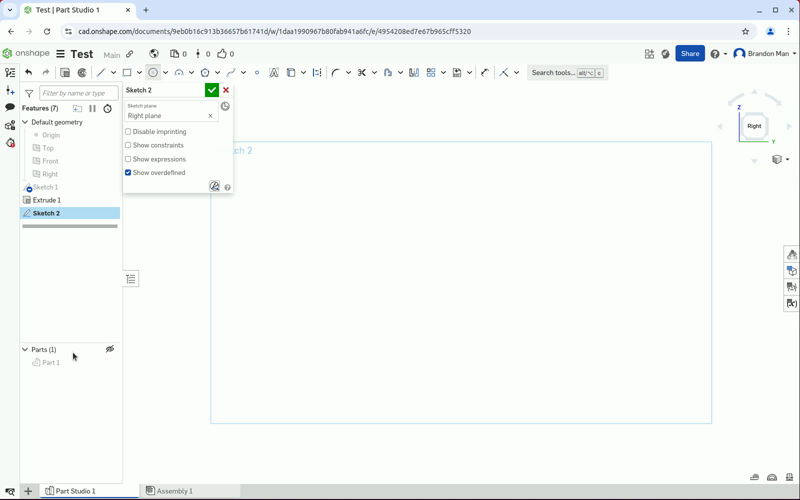
key_down(shift)
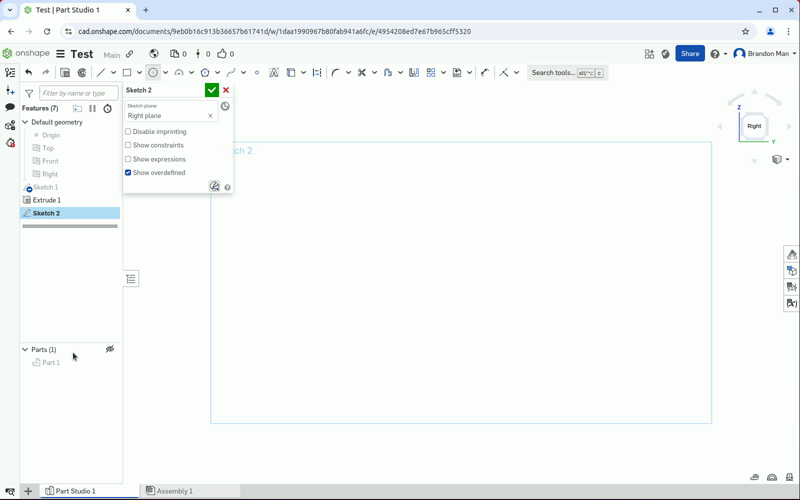
mouse_move(358, 224)
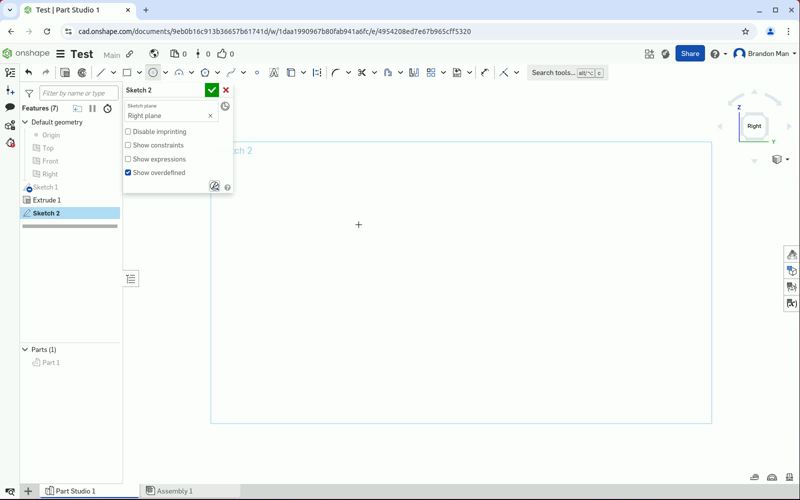
click(358, 224)
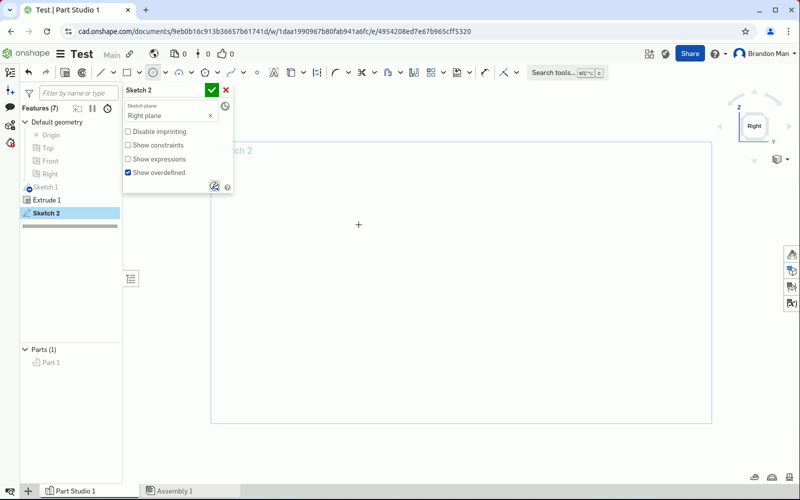
key_up(shift)
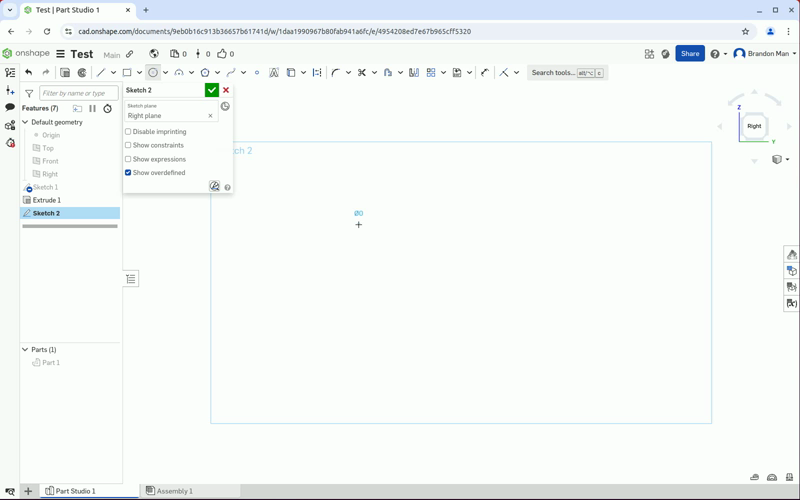
mouse_move(368, 224)
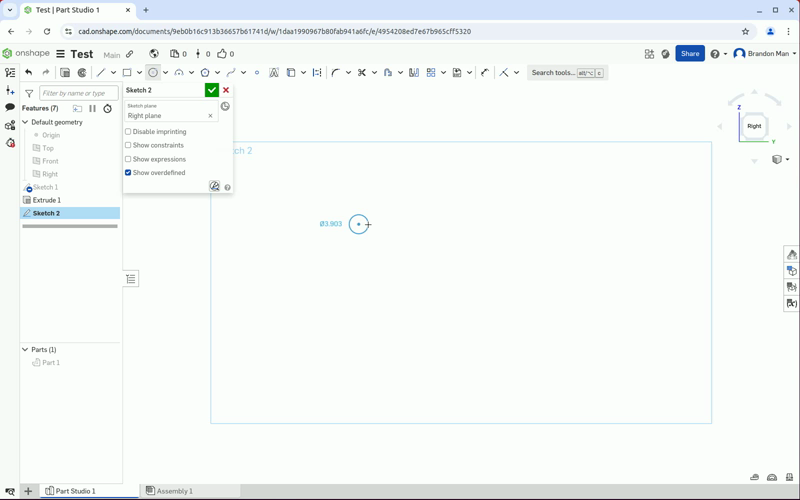
click(368, 224)
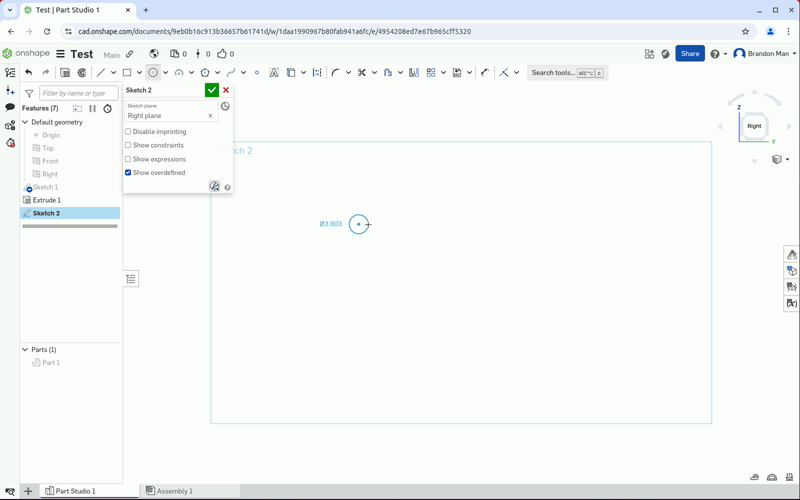
key(esc)
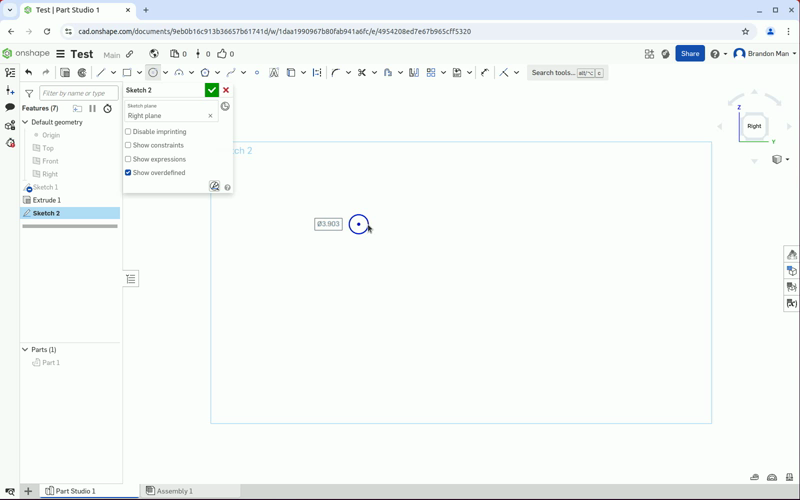
mouse_move(361, 226)
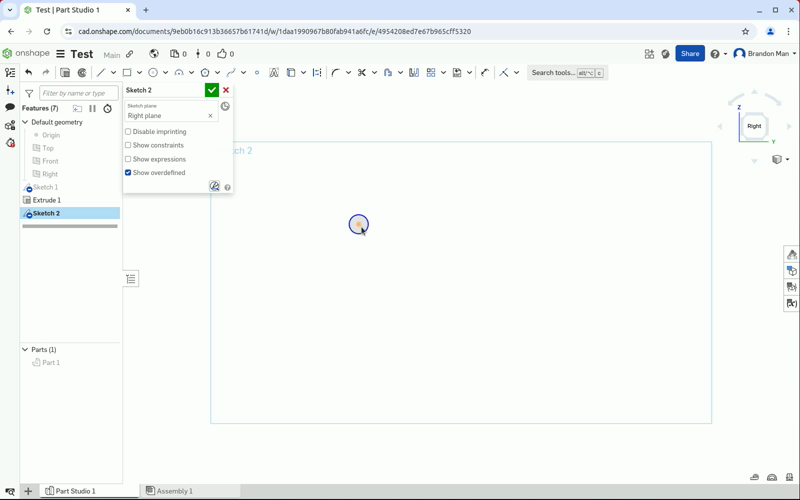
scroll(6)
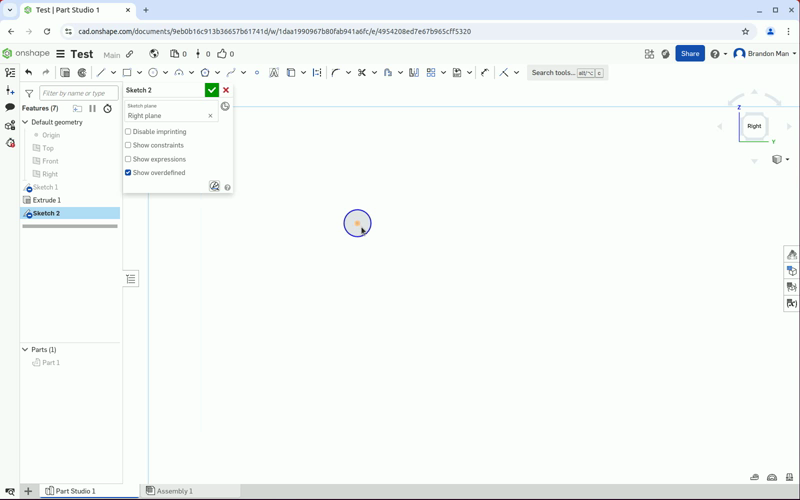
scroll(6)
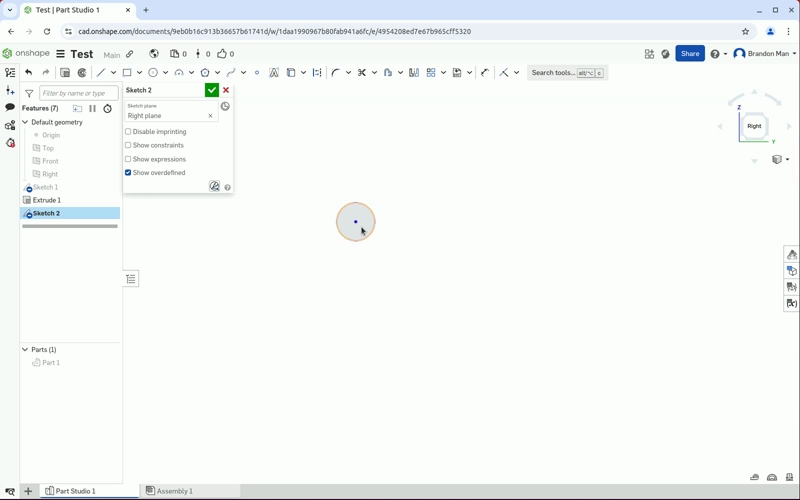
scroll(6)
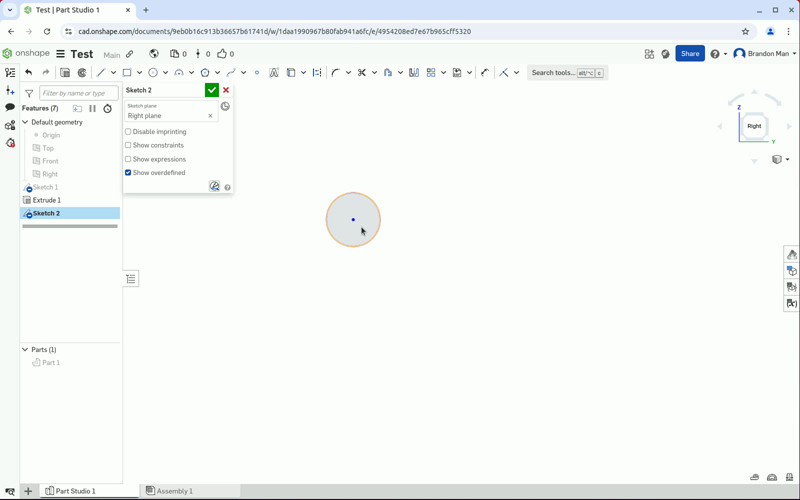
scroll(6)
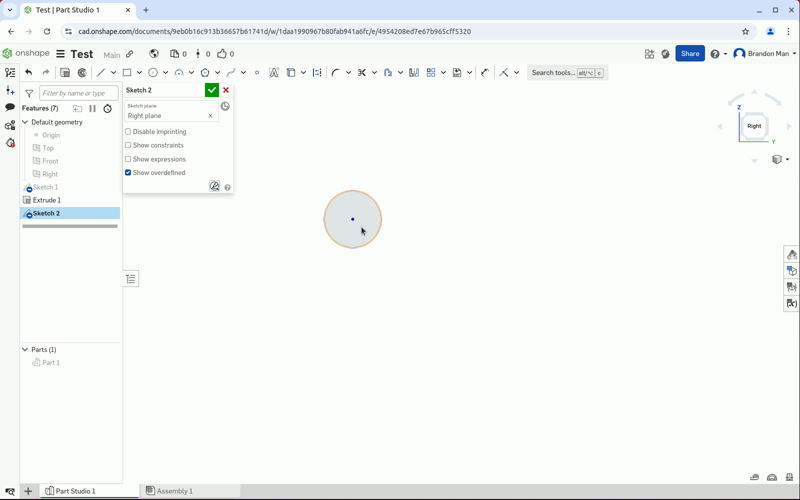
scroll(6)
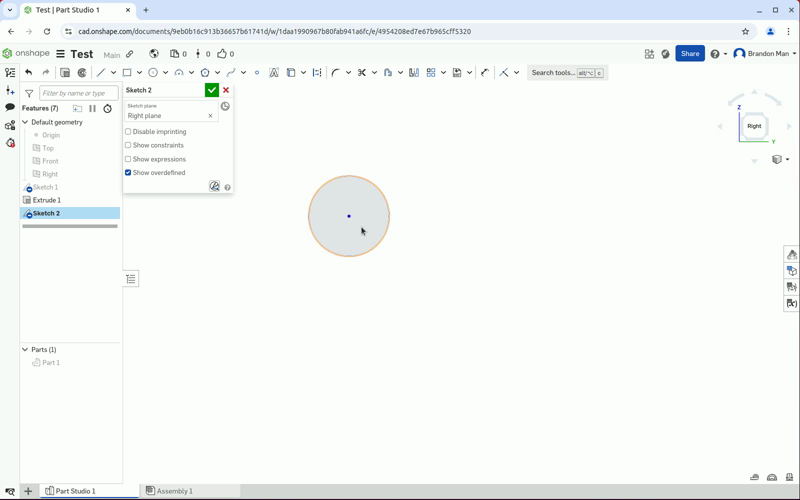
scroll(6)
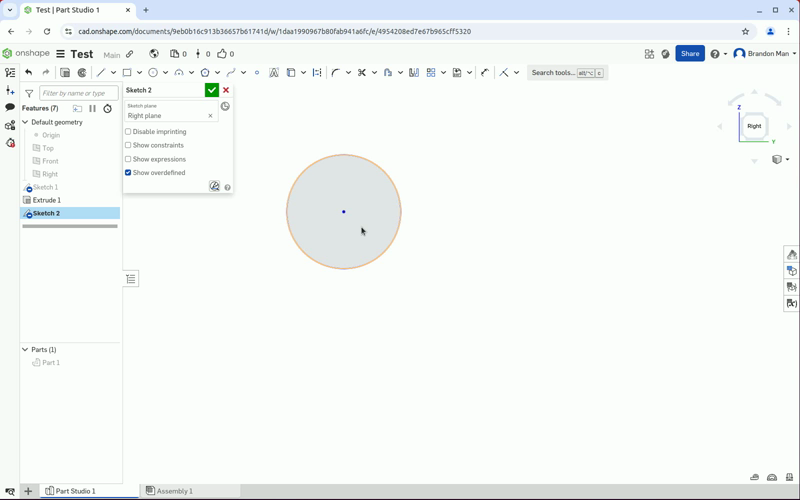
scroll(6)
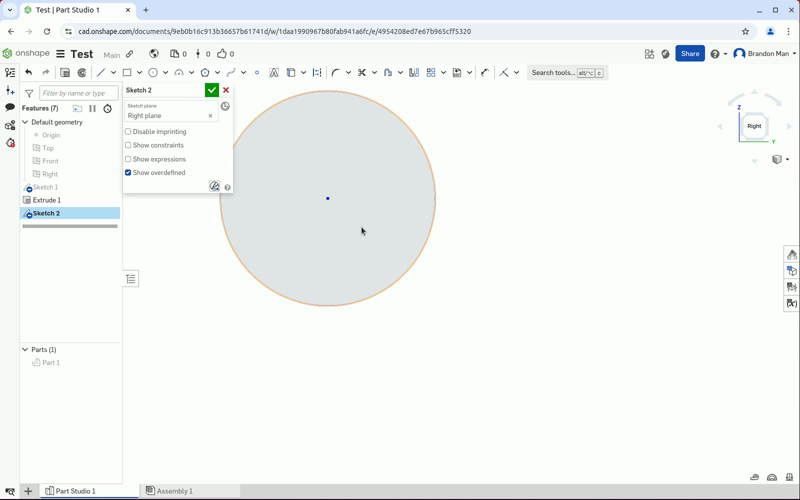
click(361, 226)
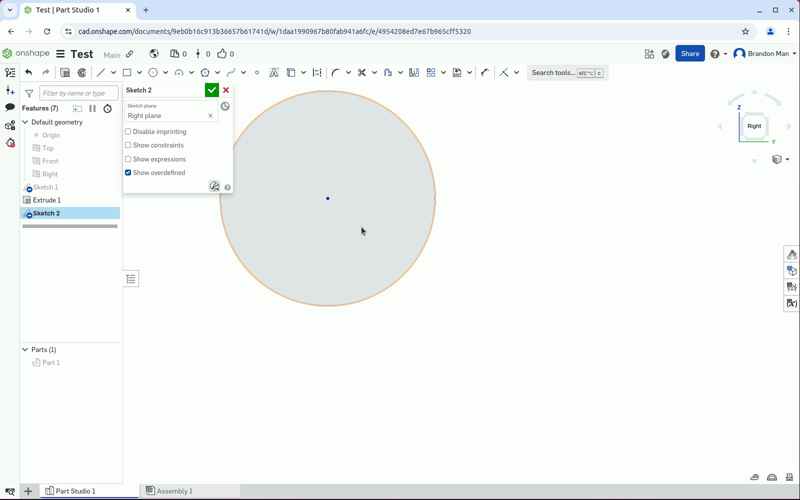
scroll(-6)
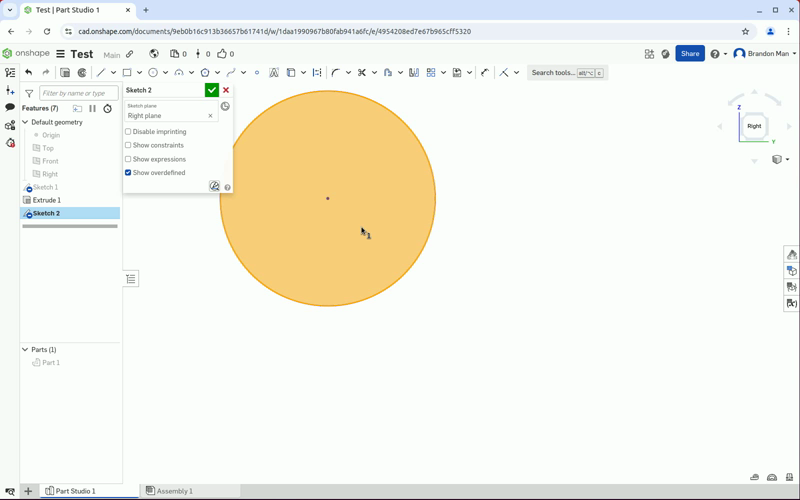
scroll(-6)
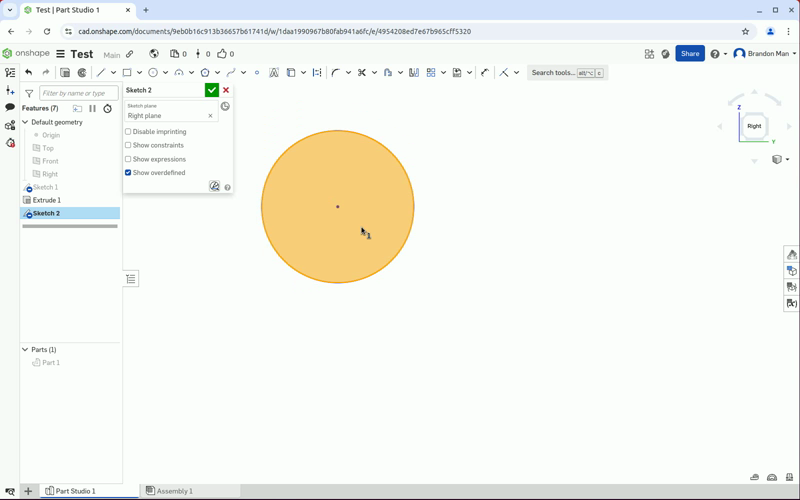
scroll(-6)
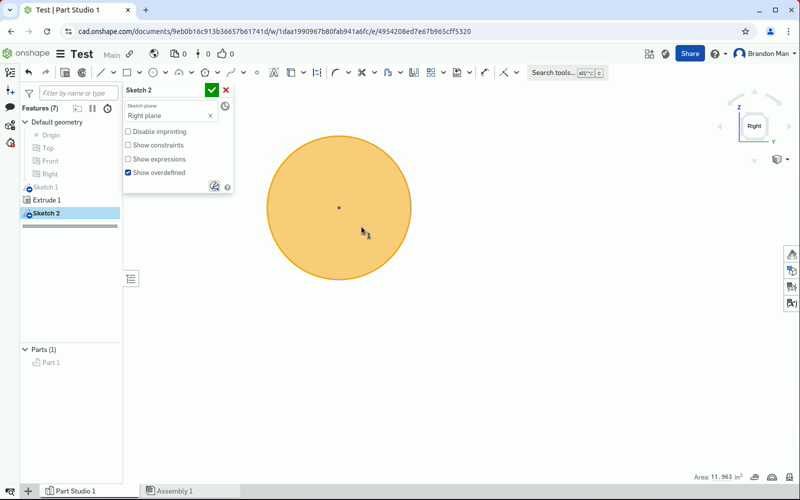
scroll(-6)
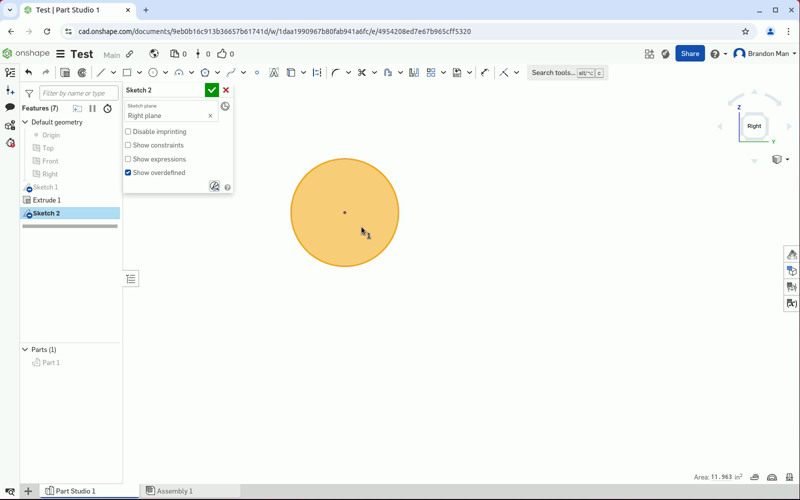
scroll(-6)
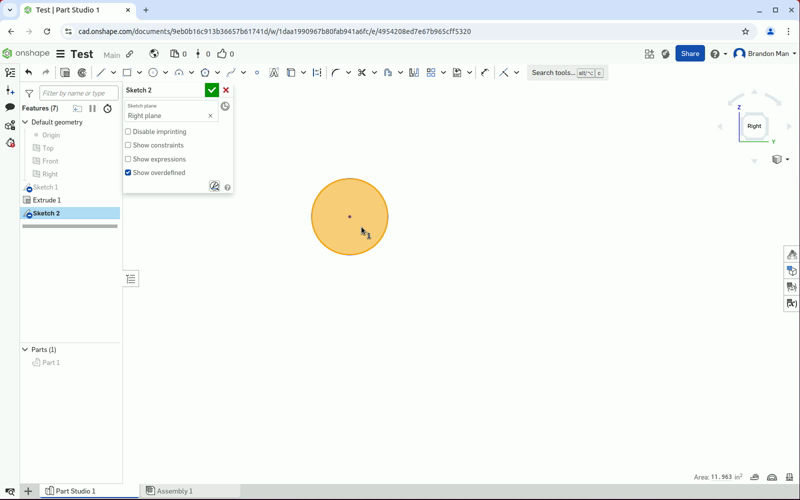
scroll(-6)
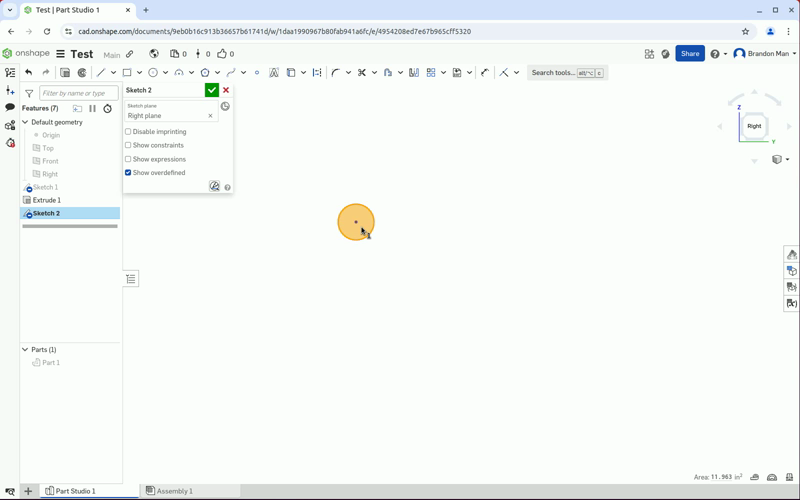
scroll(-6)
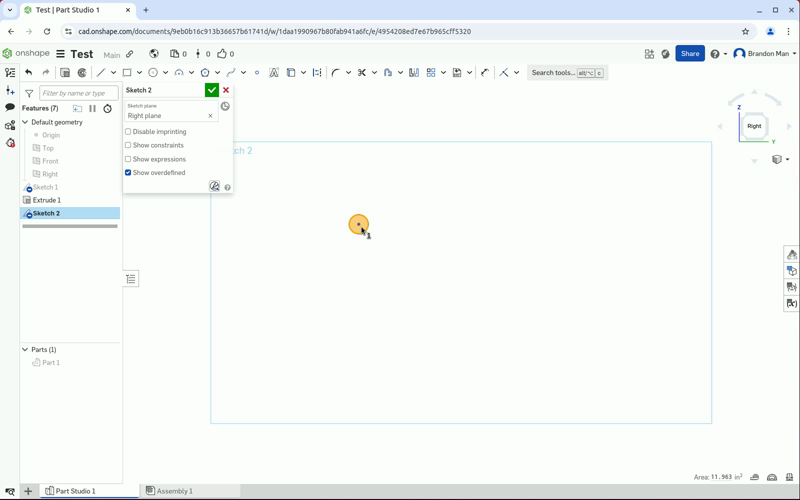
mouse_move(73, 352)
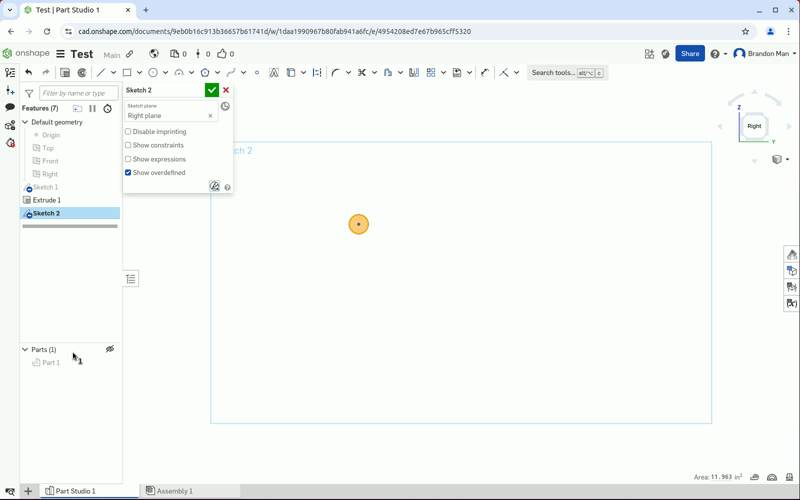
key(shift+y)
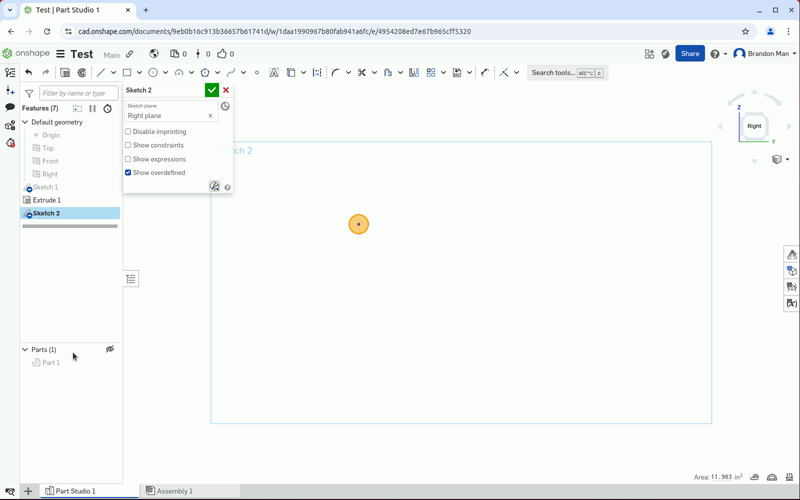
key(shift+e)
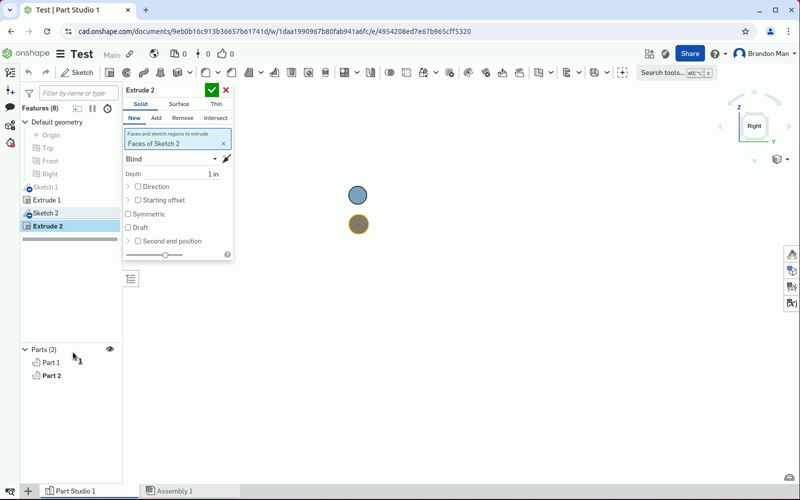
mouse_move(143, 106)
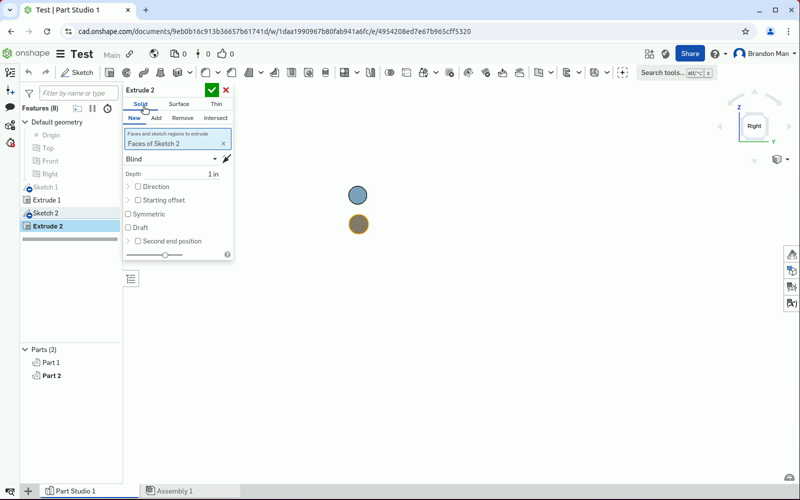
click(143, 106)
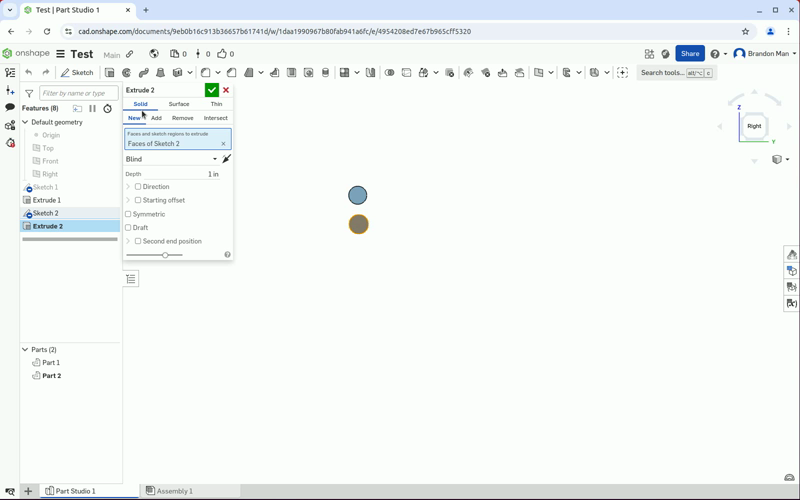
mouse_move(137, 120)
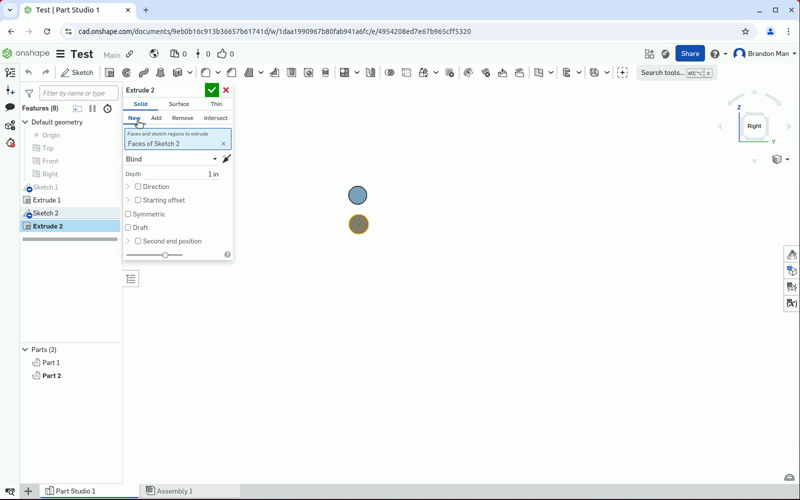
click(137, 120)
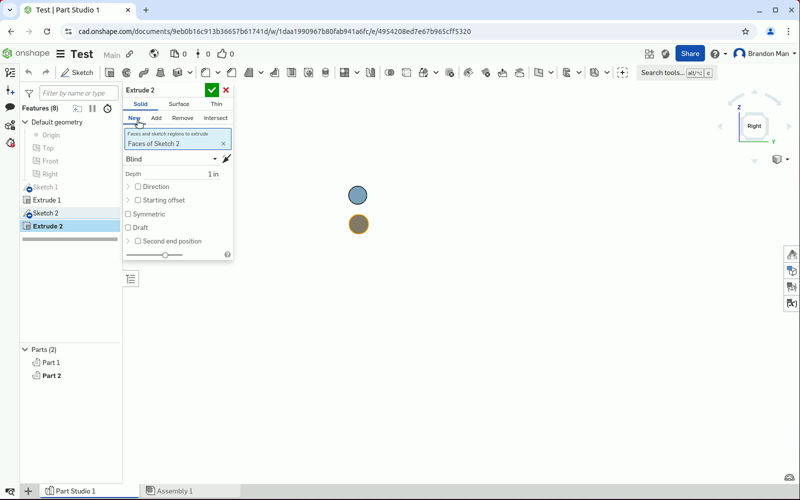
key(tab, 4)
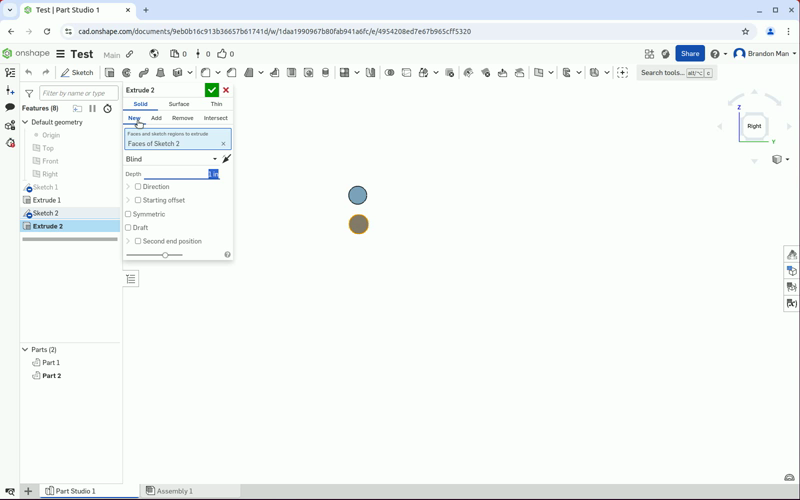
text(12.517)
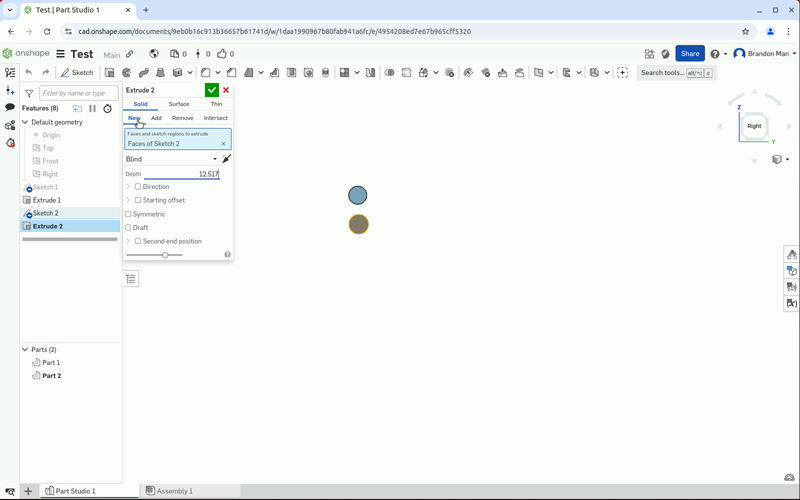
key(enter)
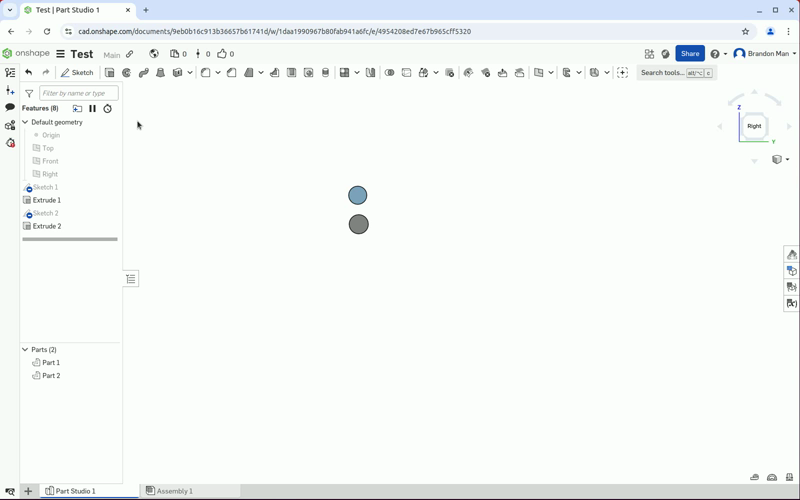
key(shift+h)
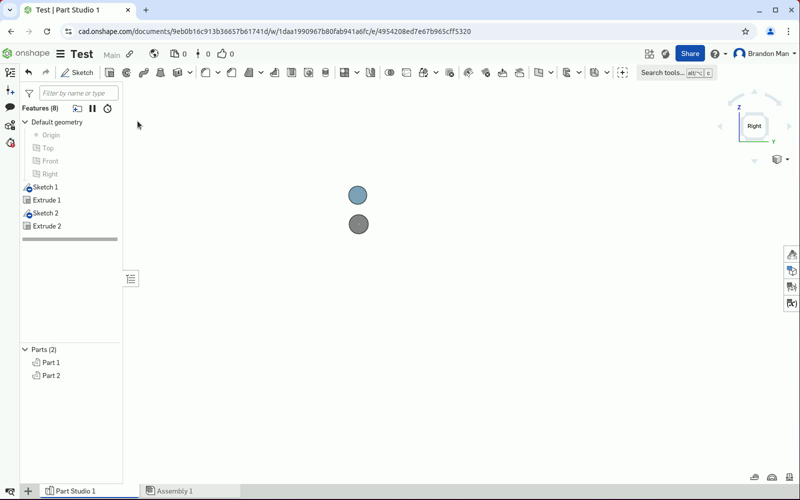
key(shift+h)
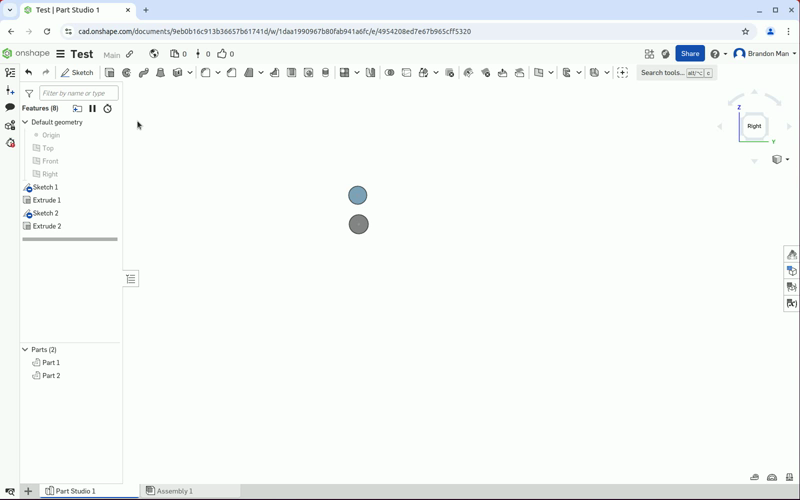
key(shift+7)
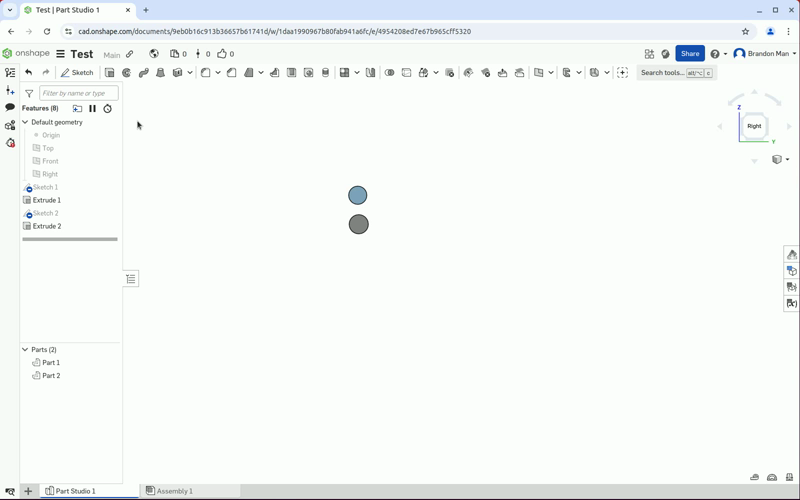
key(right, 2)
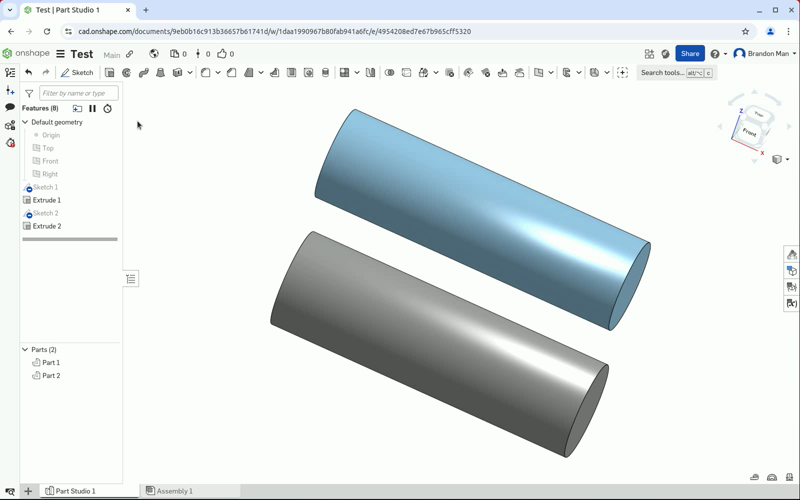
key(down, 2)
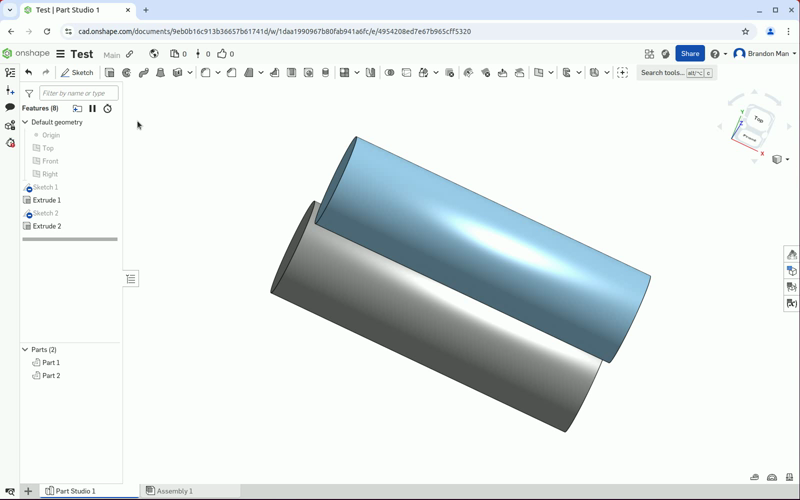
key(up, 2)
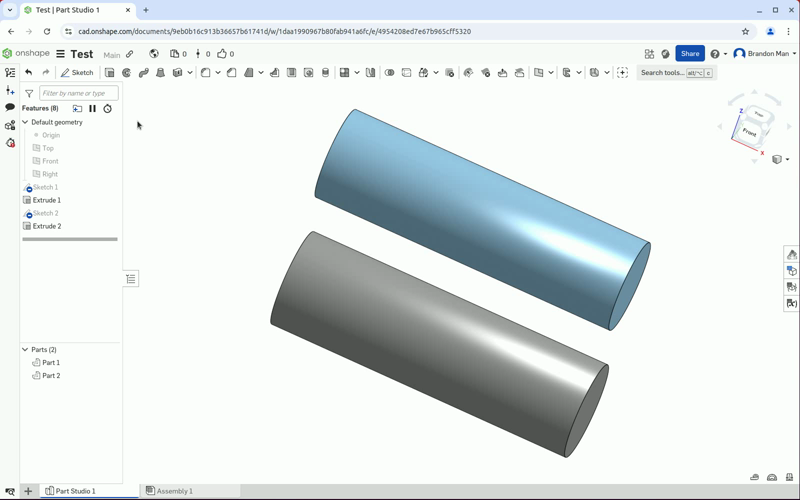
key(left, 2)
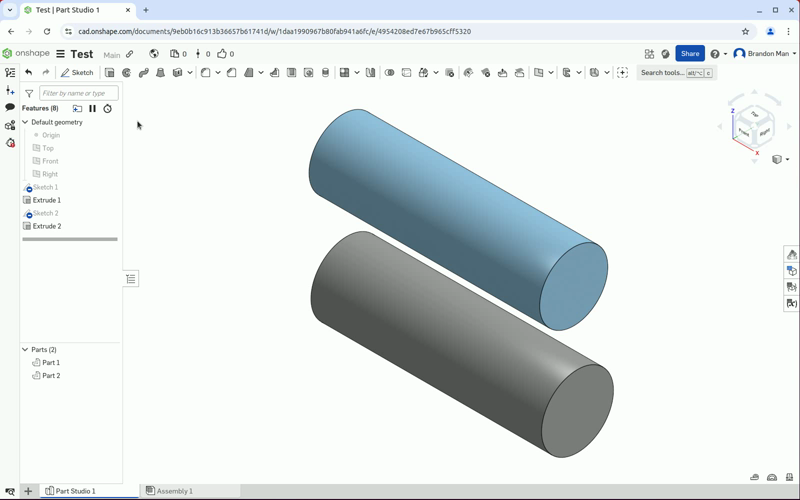
mouse_move(73, 189)
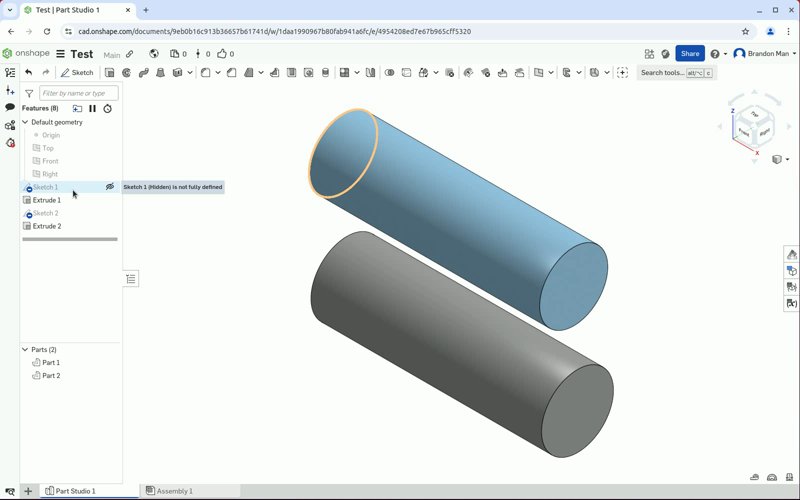
click(73, 189)